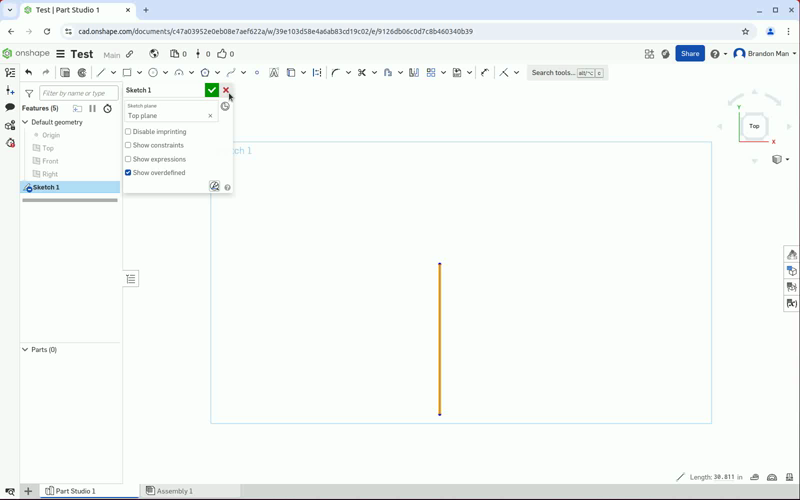
key(shift+h)
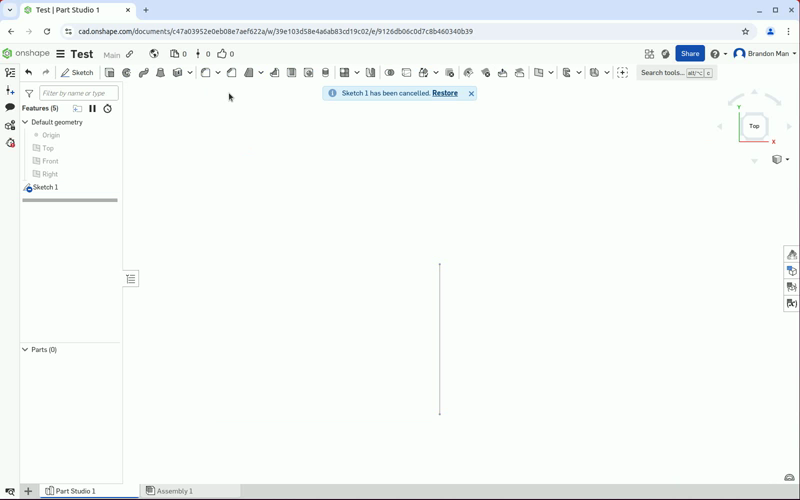
key(shift+s)
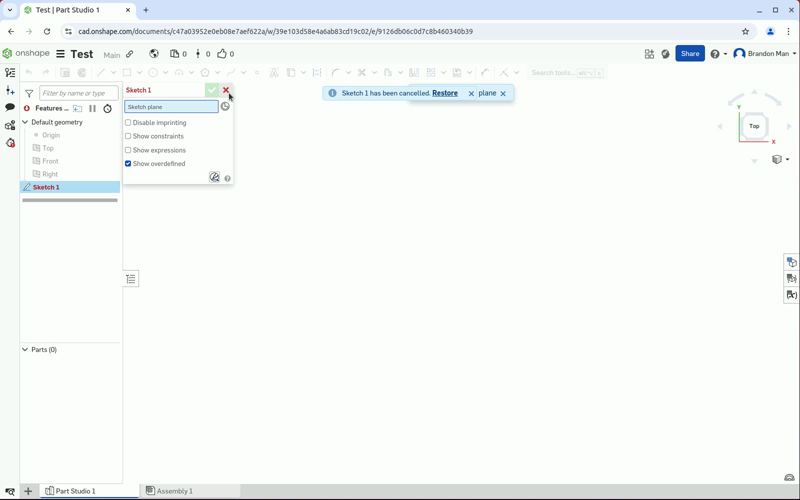
mouse_move(73, 150)
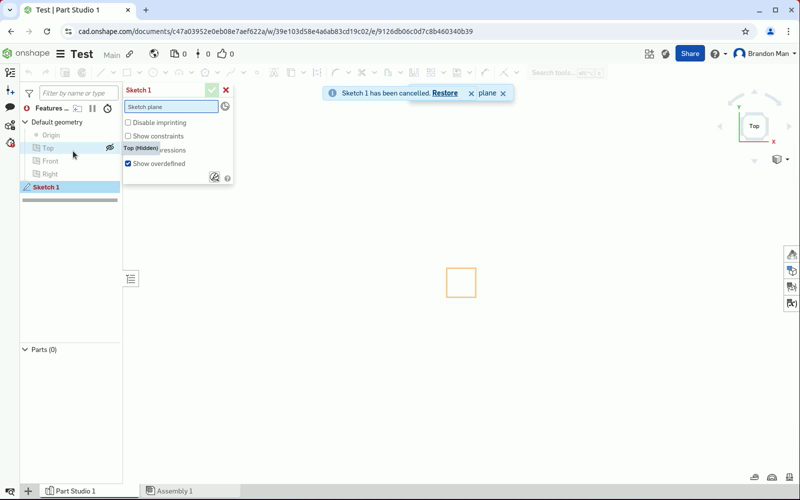
click(73, 150)
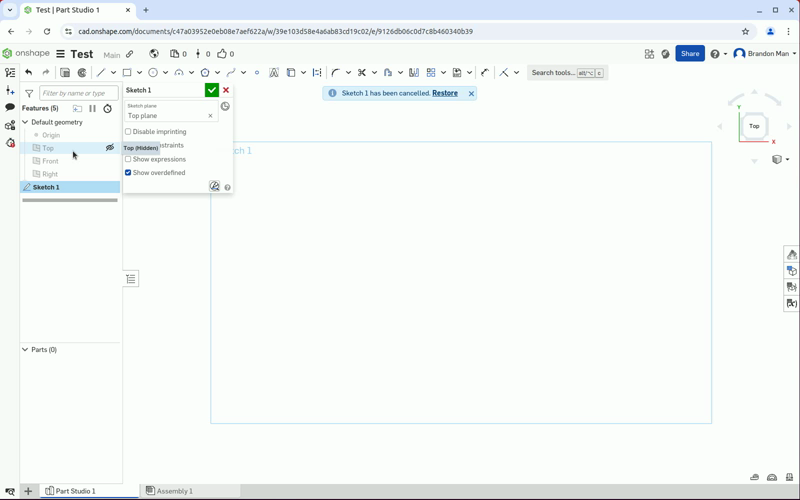
mouse_move(73, 352)
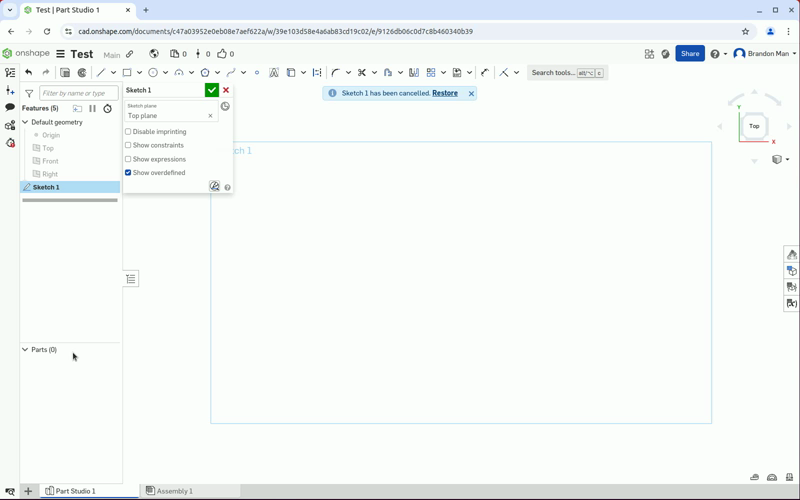
key(y)
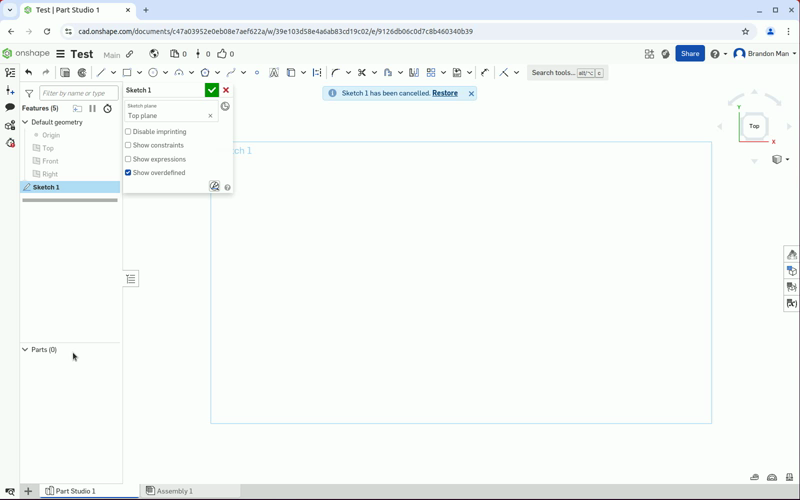
key(l)
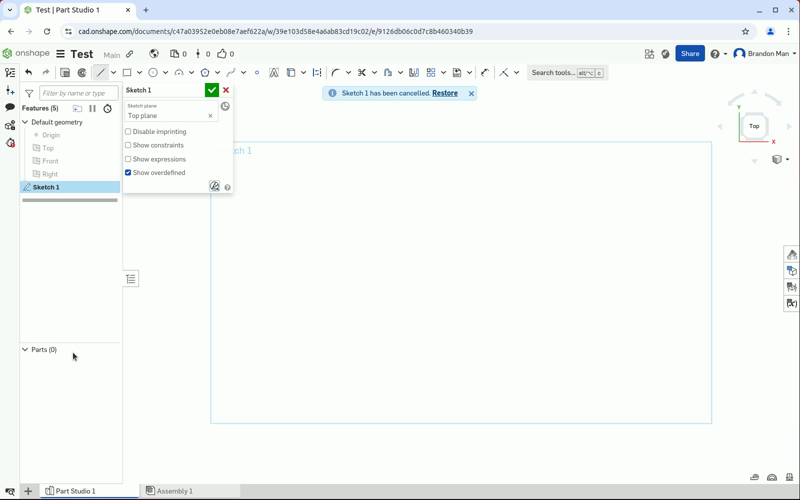
key_down(shift)
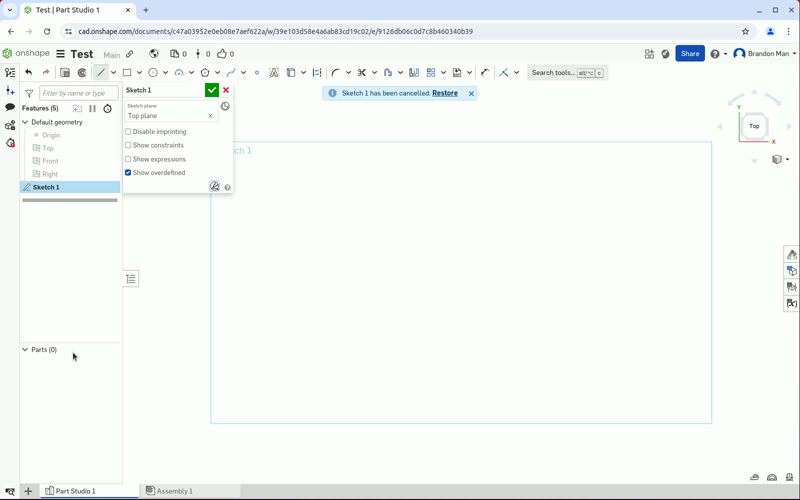
mouse_move(349, 282)
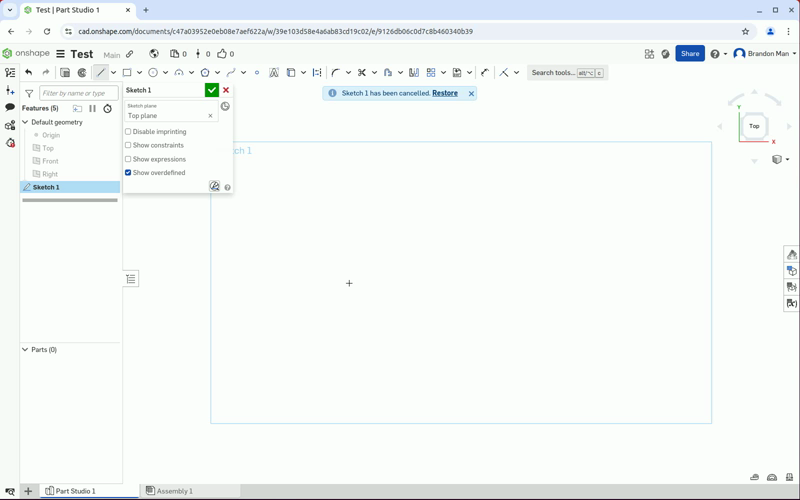
click(349, 282)
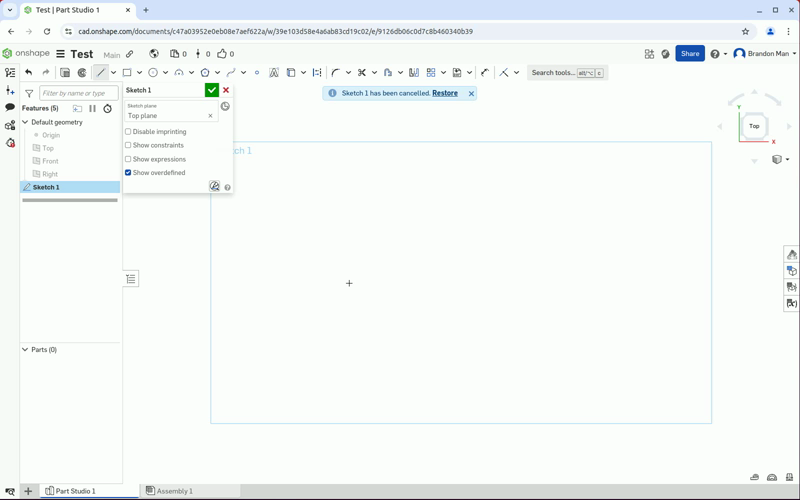
key_up(shift)
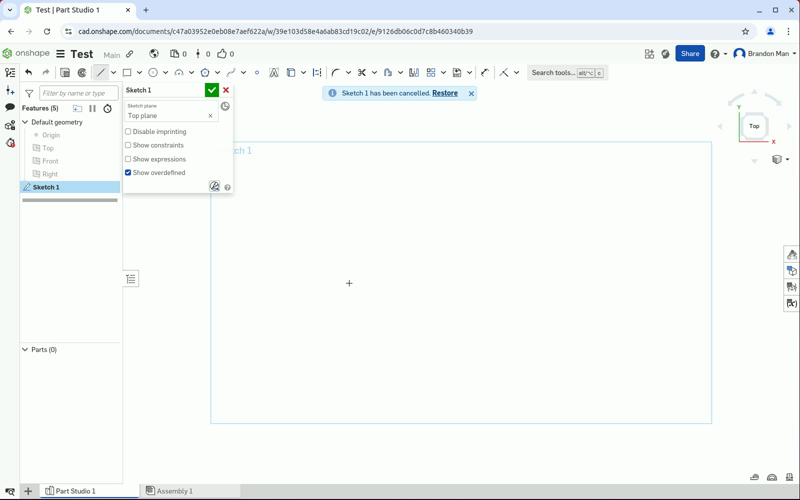
key_down(shift)
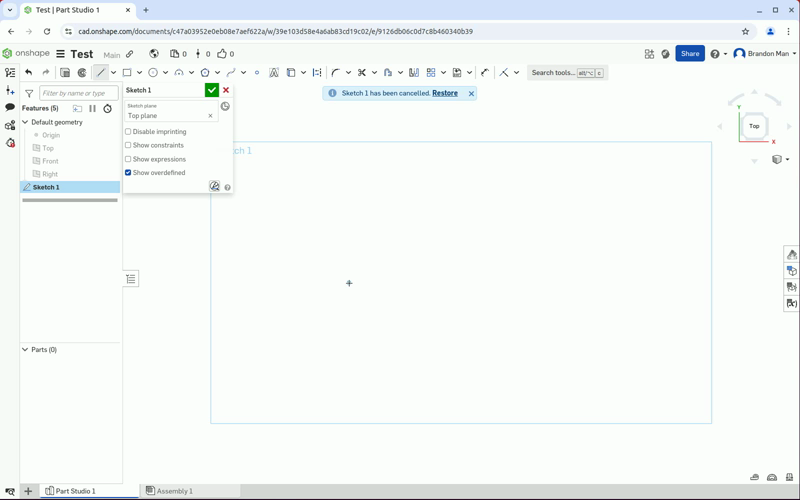
mouse_move(405, 378)
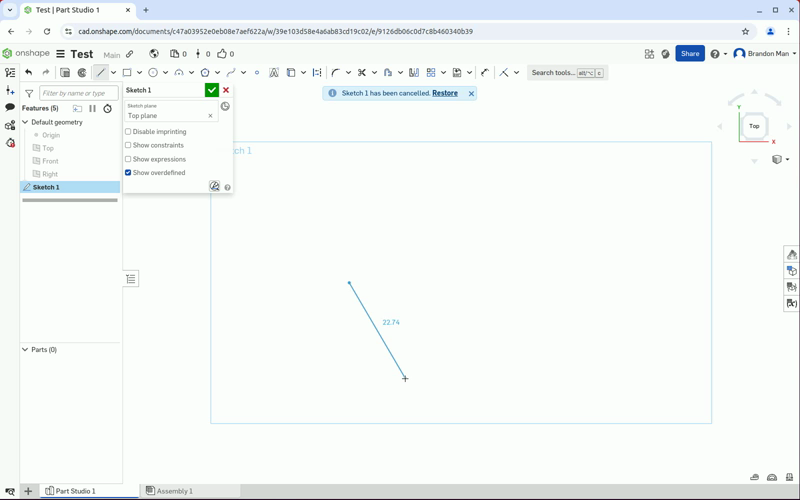
click(405, 378)
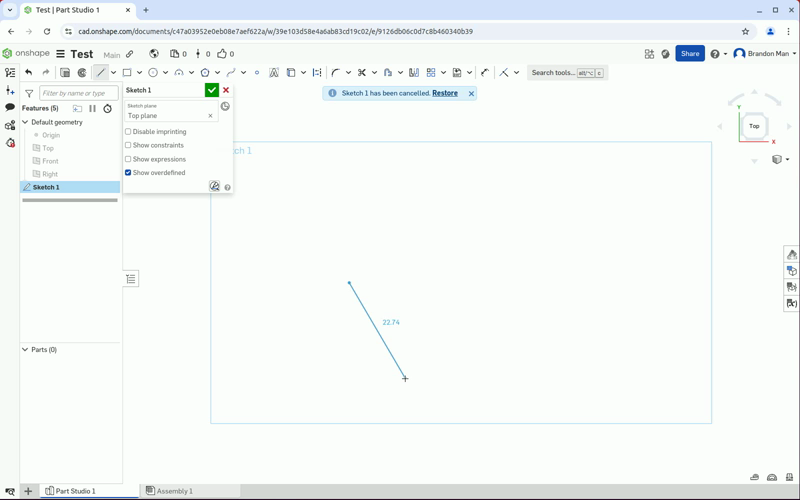
key_up(shift)
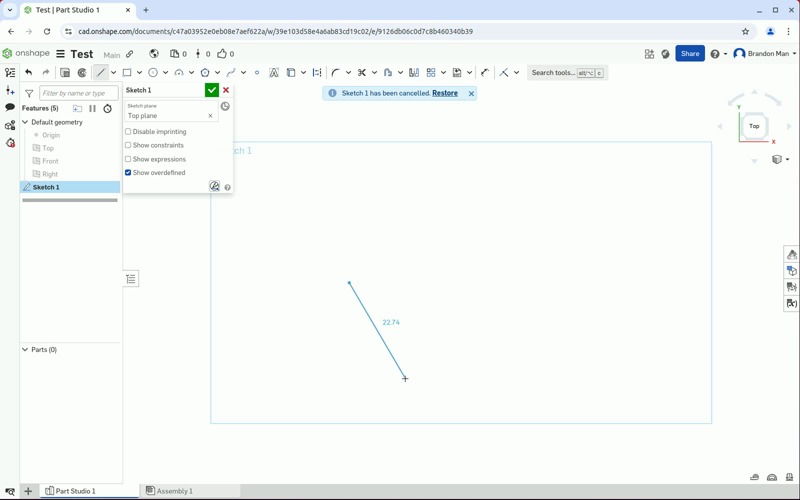
key_down(shift)
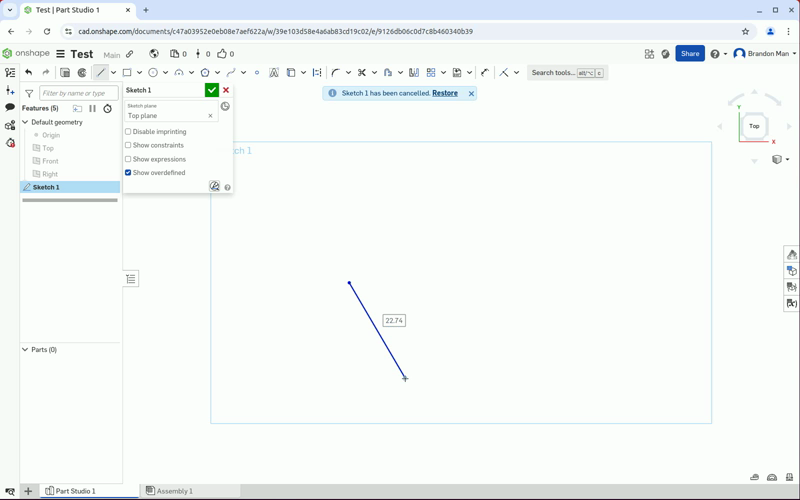
mouse_move(514, 378)
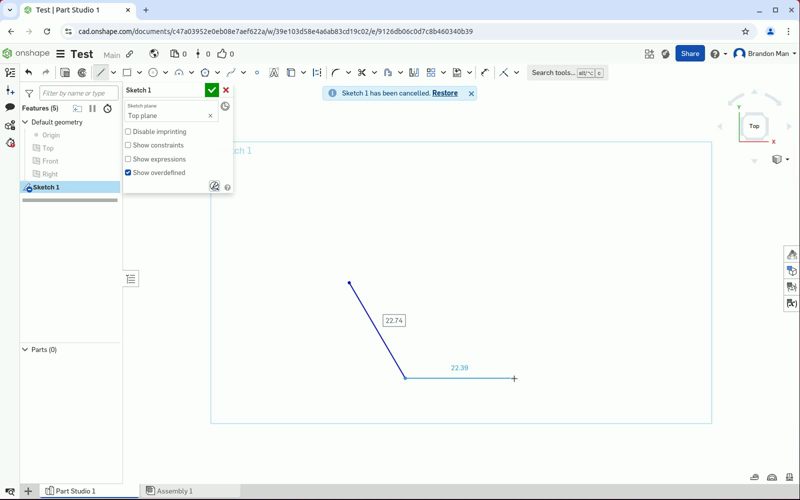
click(514, 378)
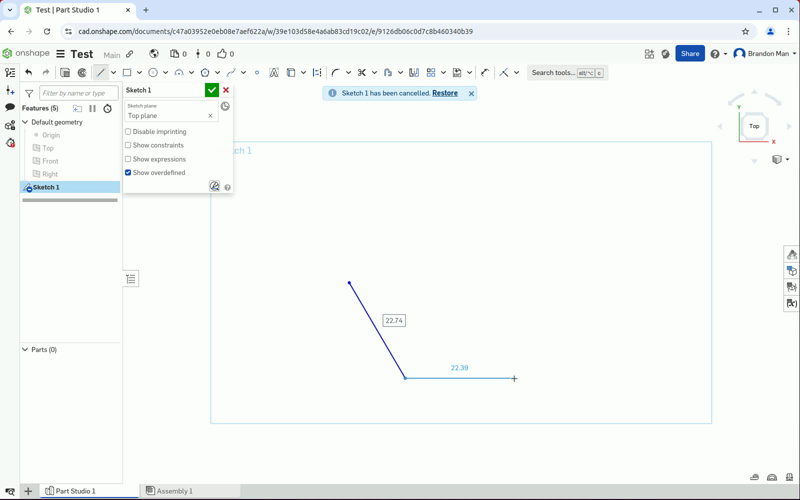
key_up(shift)
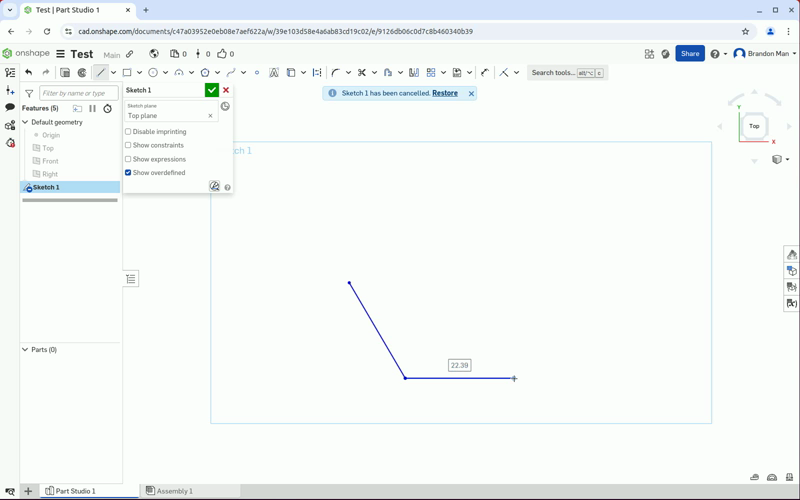
key_down(shift)
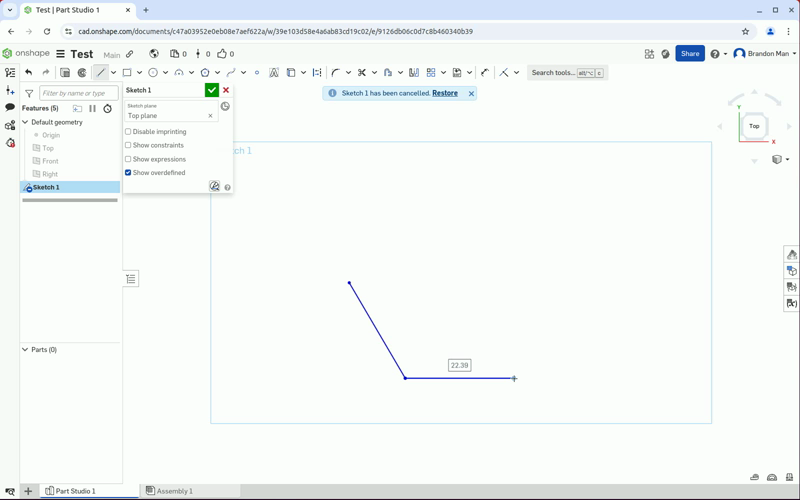
mouse_move(569, 282)
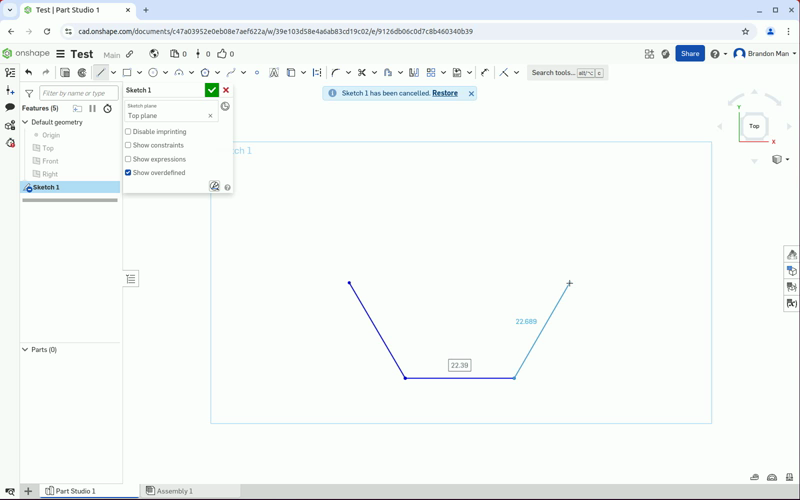
click(569, 282)
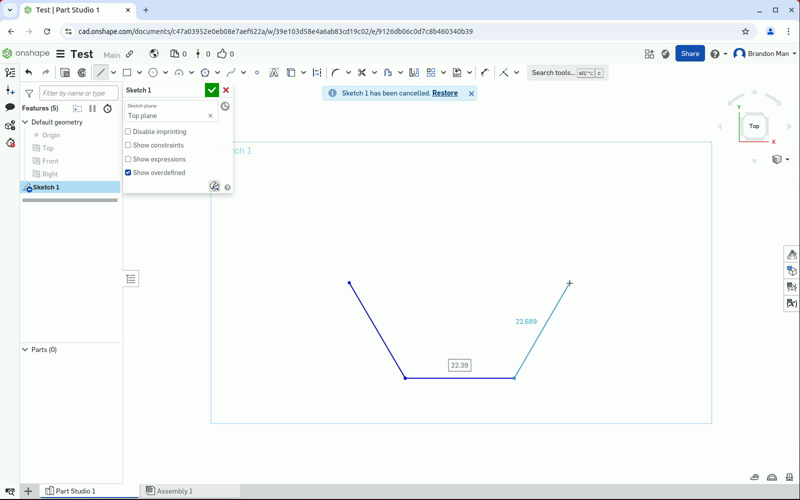
key_up(shift)
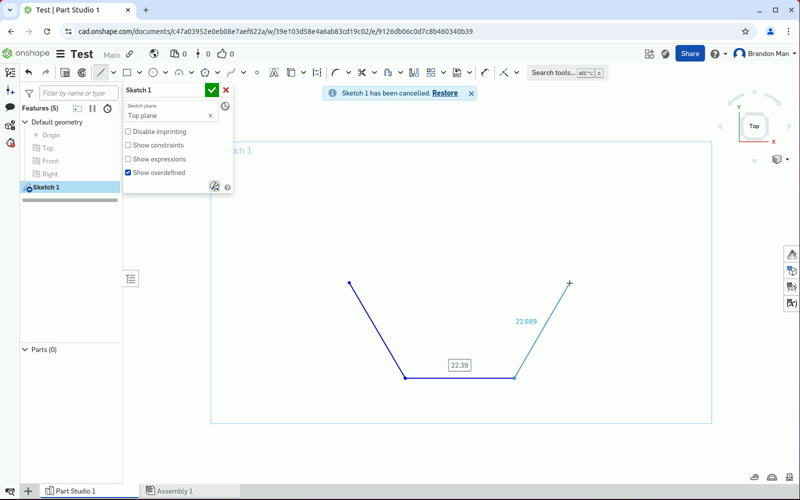
key_down(shift)
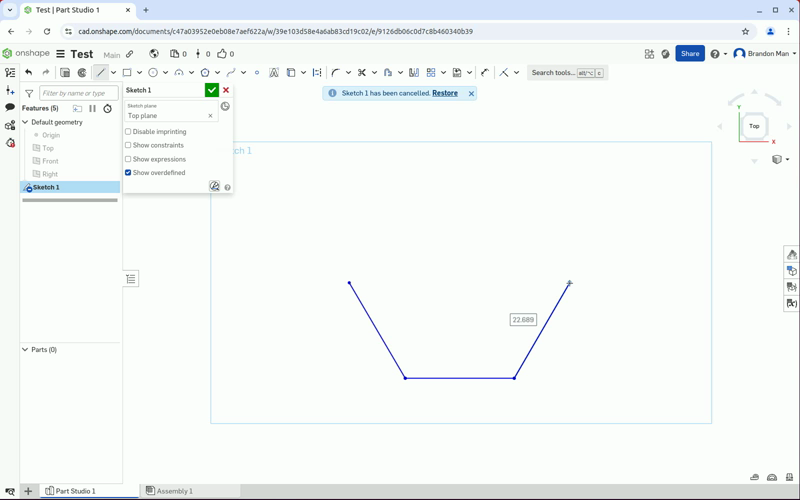
mouse_move(514, 187)
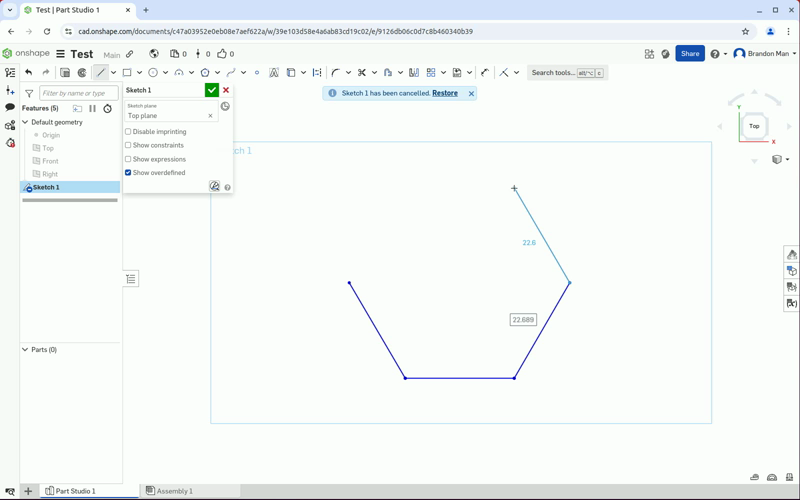
click(514, 187)
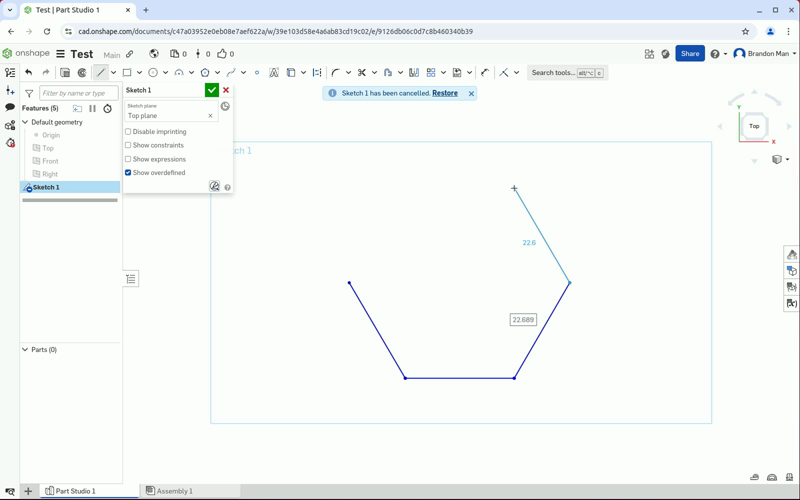
key_up(shift)
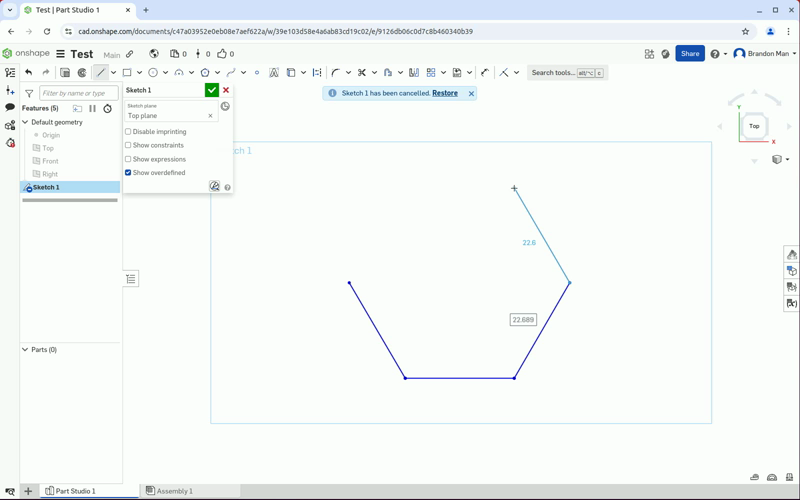
key_down(shift)
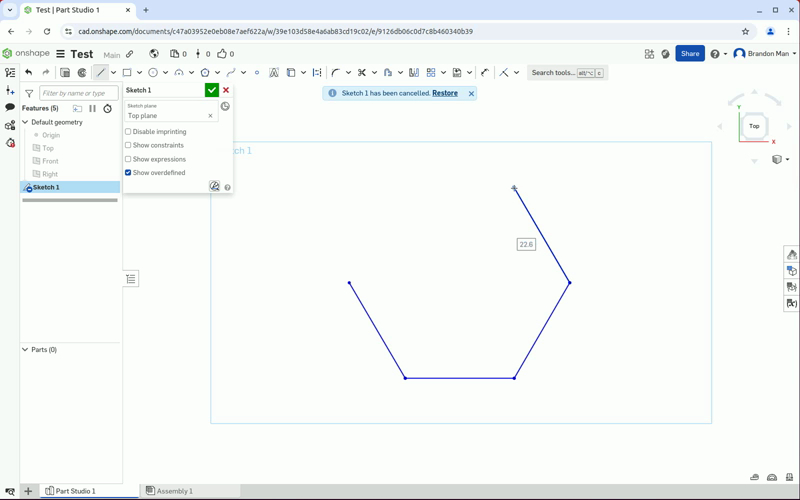
mouse_move(405, 187)
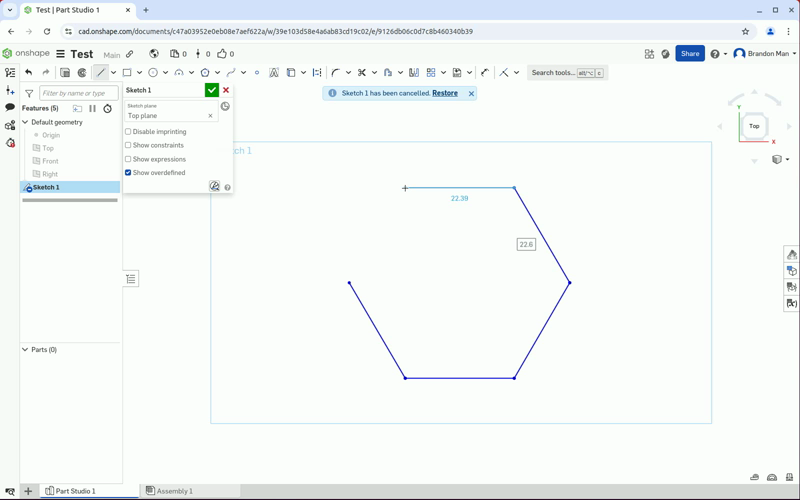
click(405, 187)
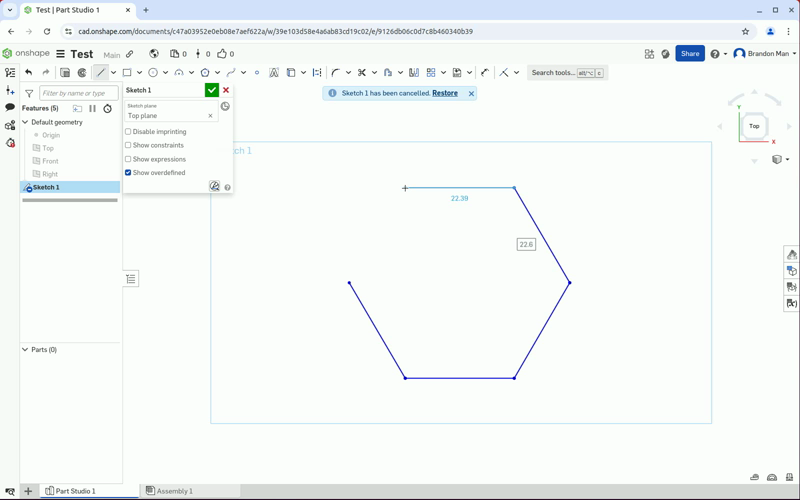
key_up(shift)
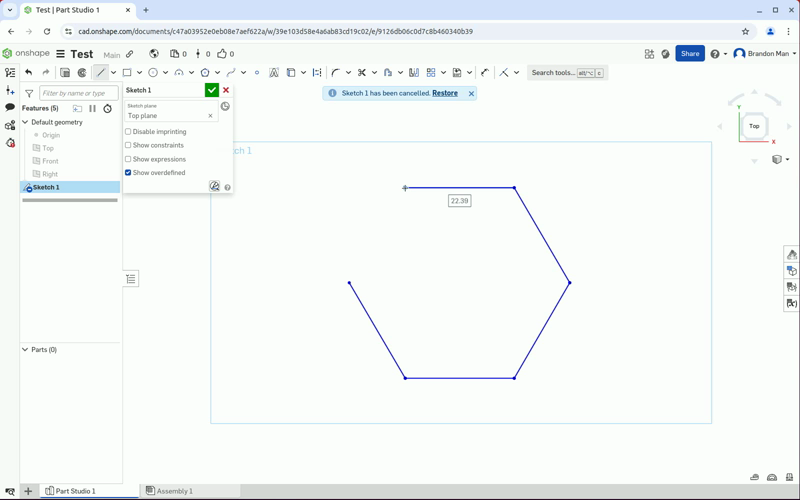
key_down(shift)
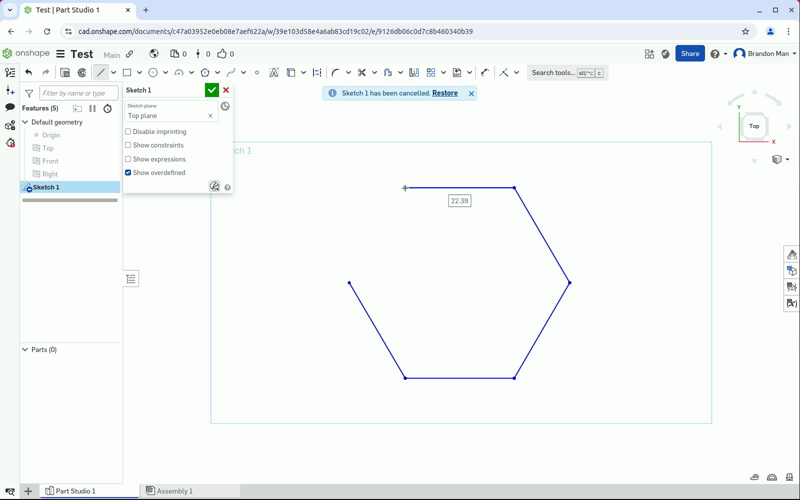
mouse_move(349, 282)
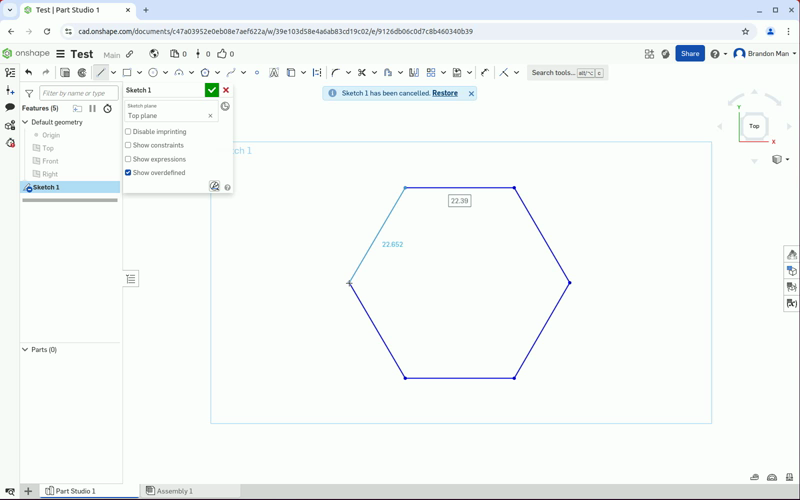
key_up(shift)
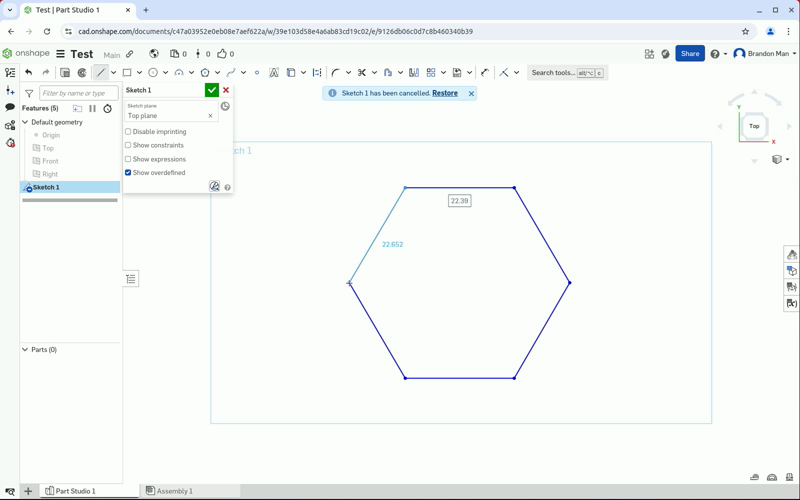
click(349, 282)
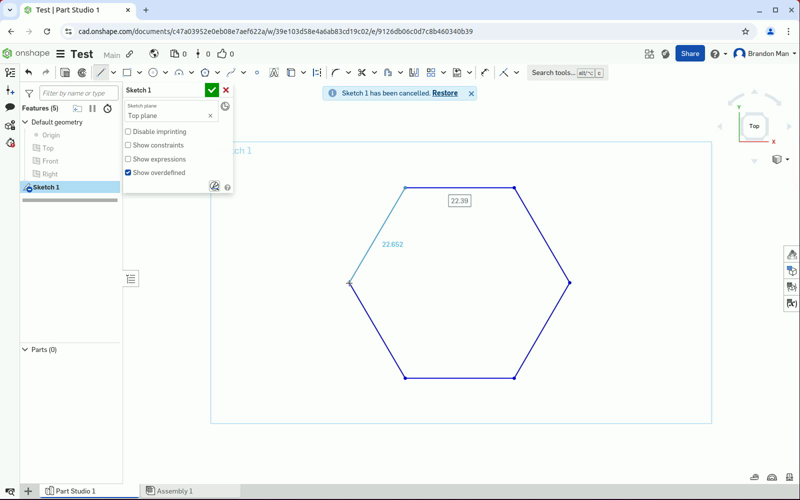
key(esc)
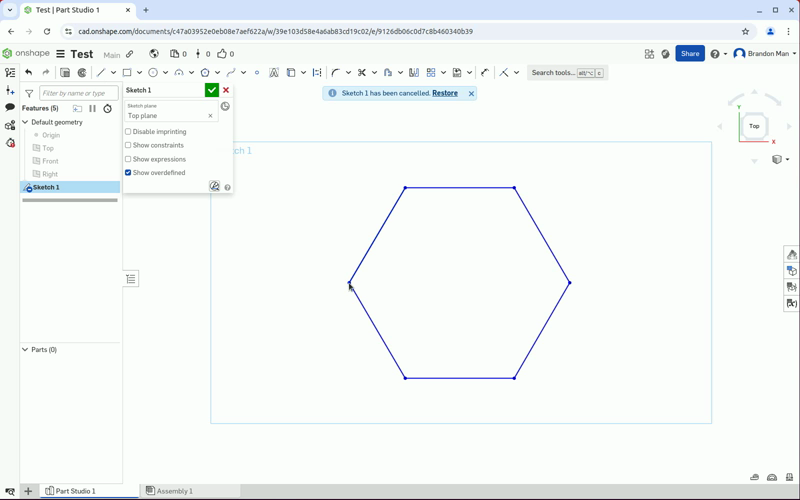
mouse_move(443, 293)
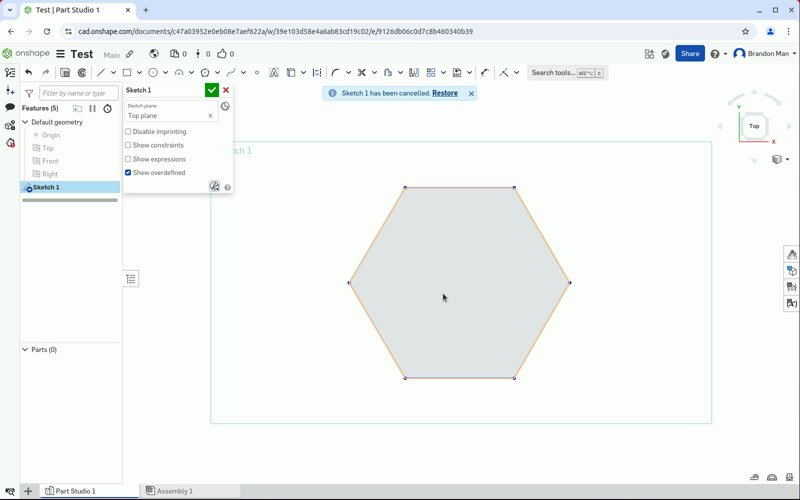
click(443, 293)
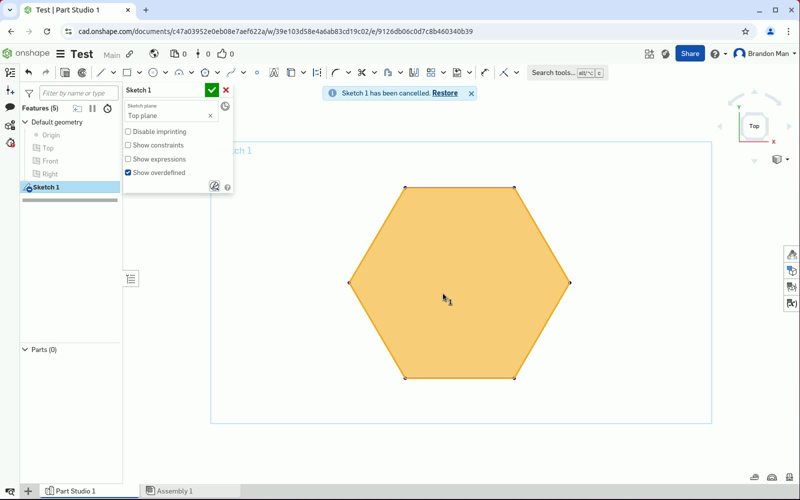
mouse_move(73, 352)
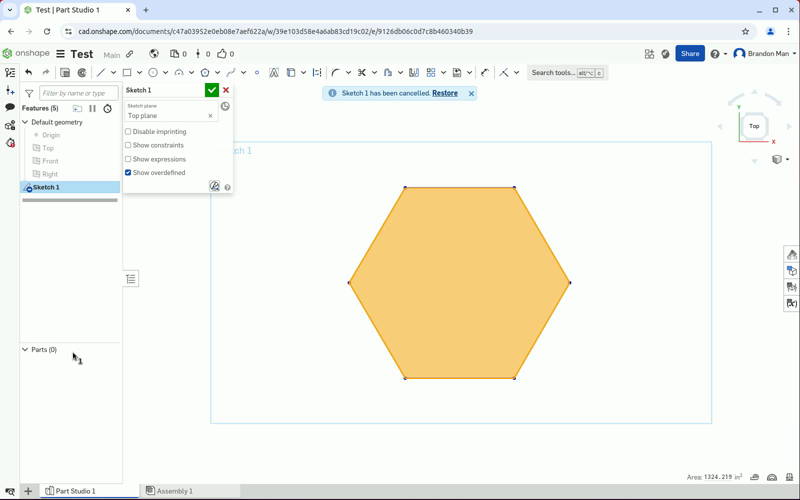
key(shift+y)
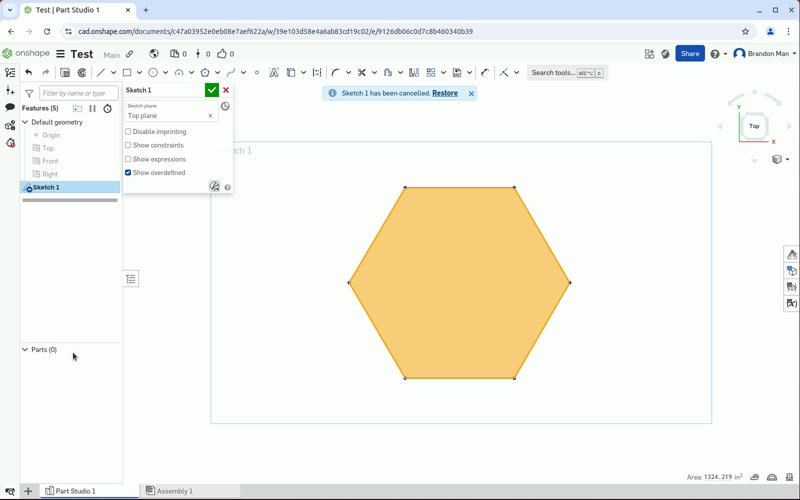
key(shift+e)
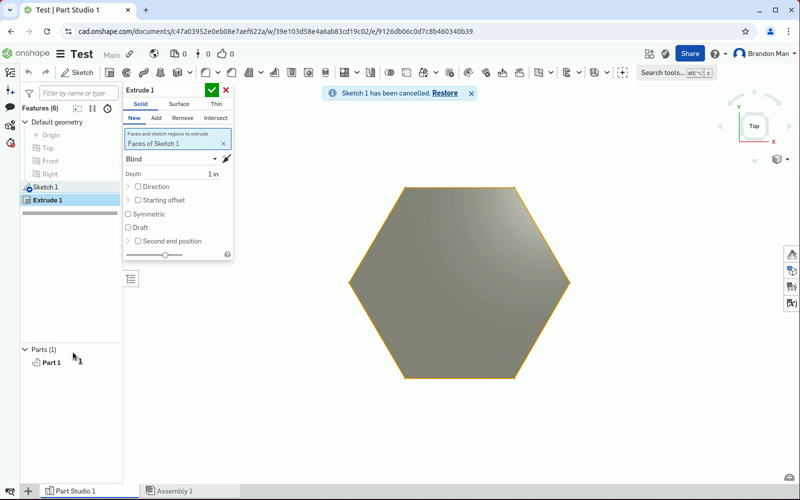
mouse_move(143, 106)
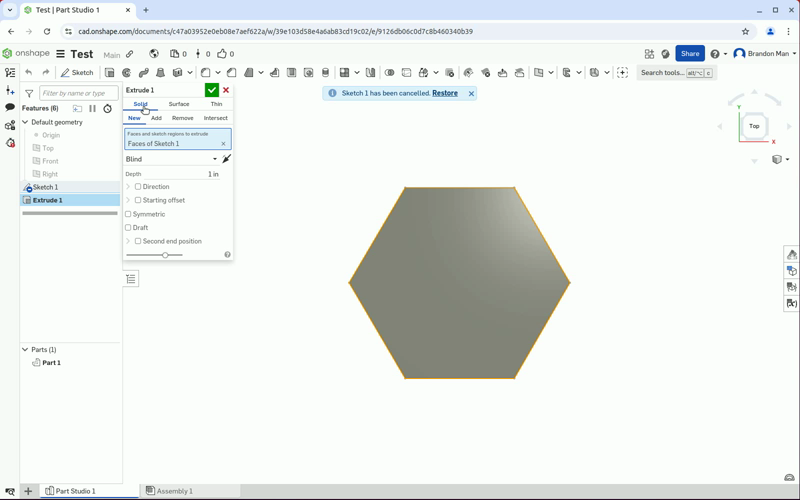
click(143, 106)
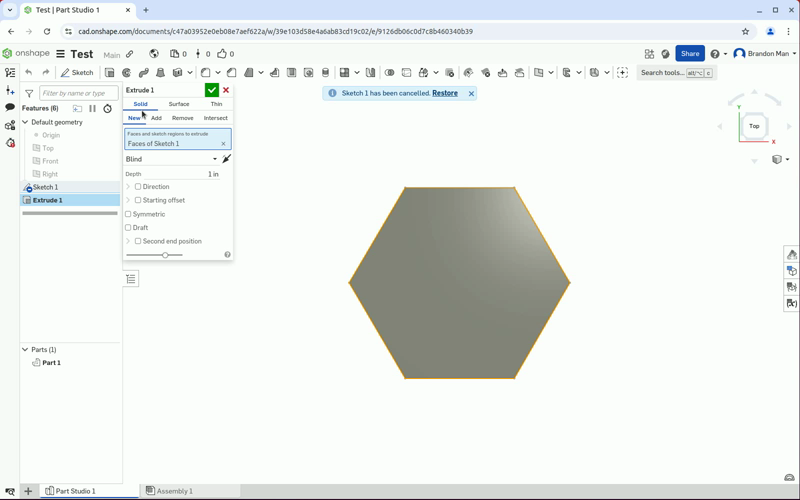
mouse_move(137, 120)
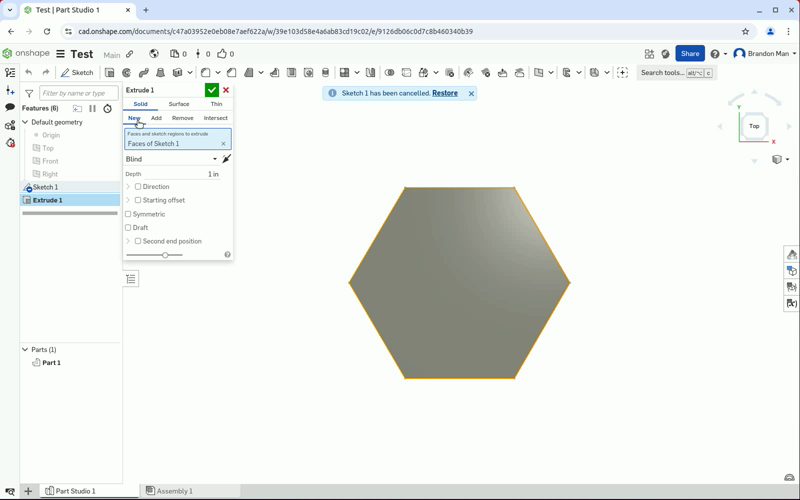
click(137, 120)
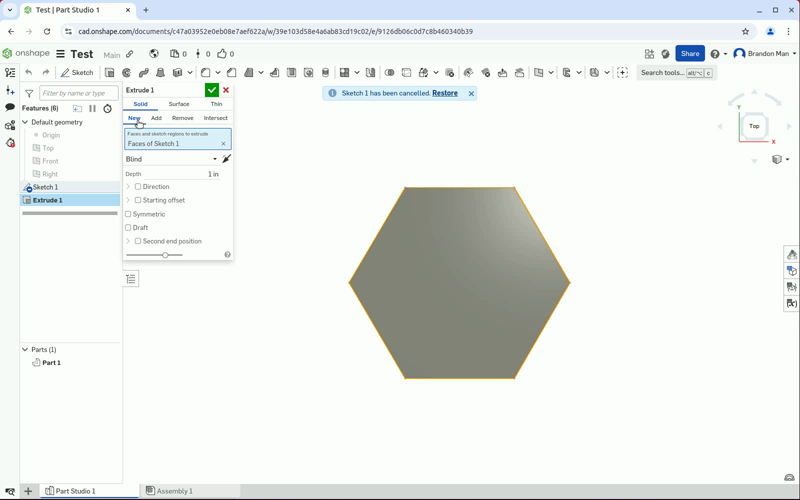
key(tab, 4)
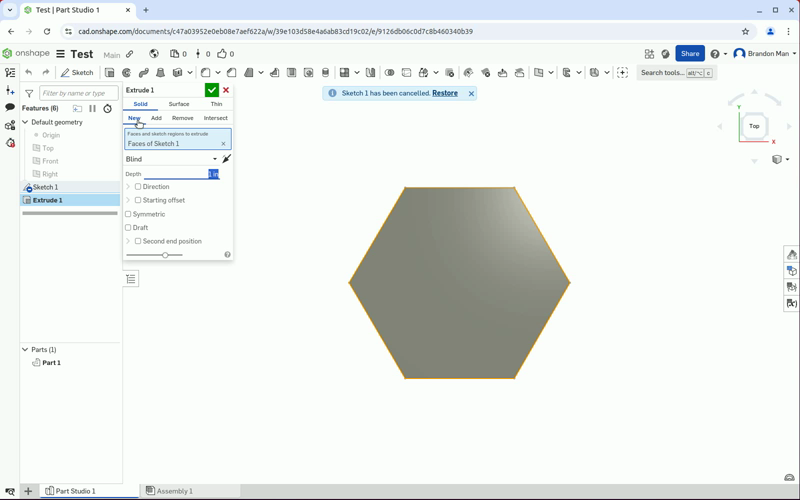
text(15.405)
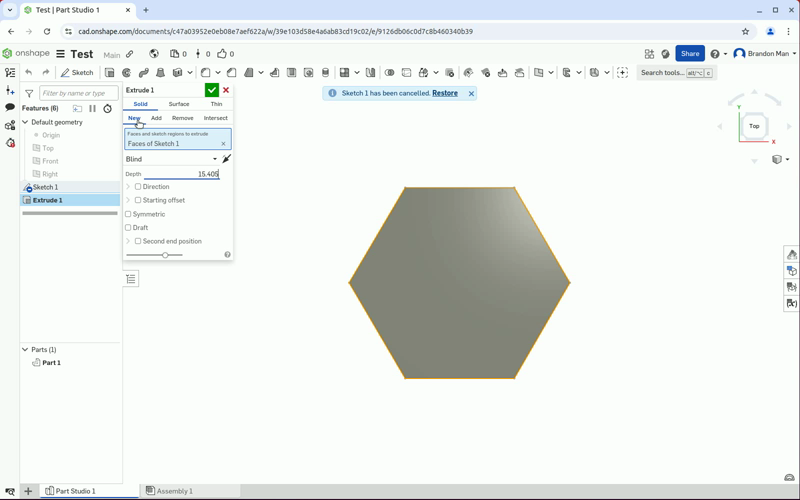
key(enter)
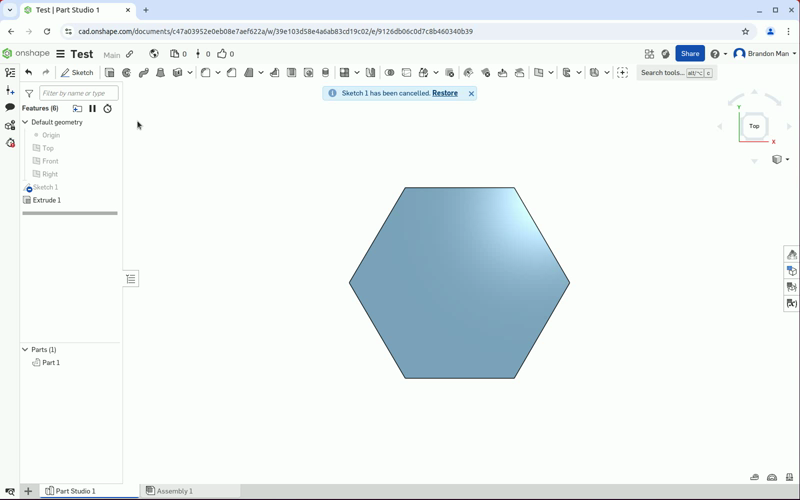
key(shift+h)
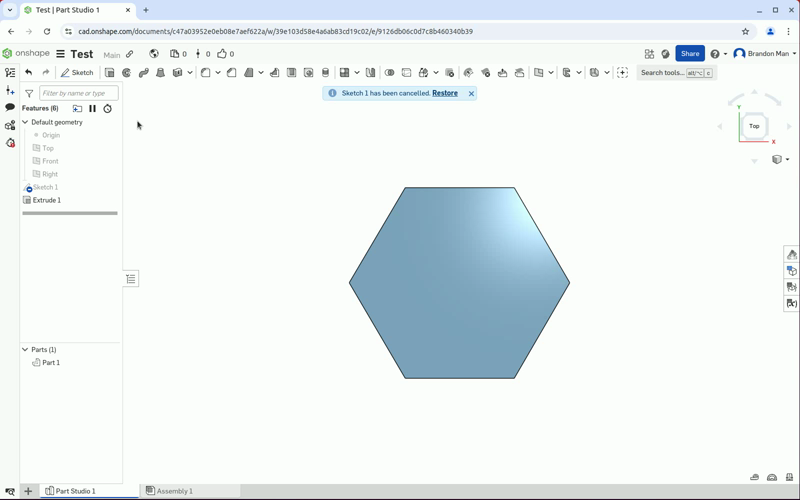
key(shift+h)
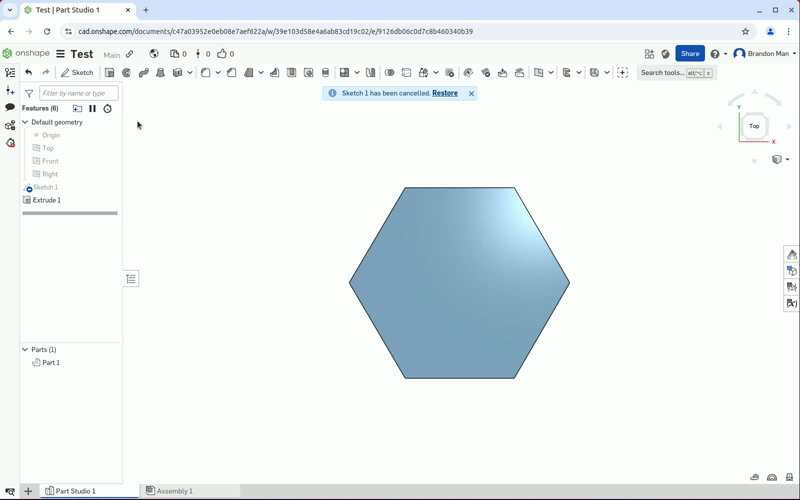
mouse_move(73, 189)
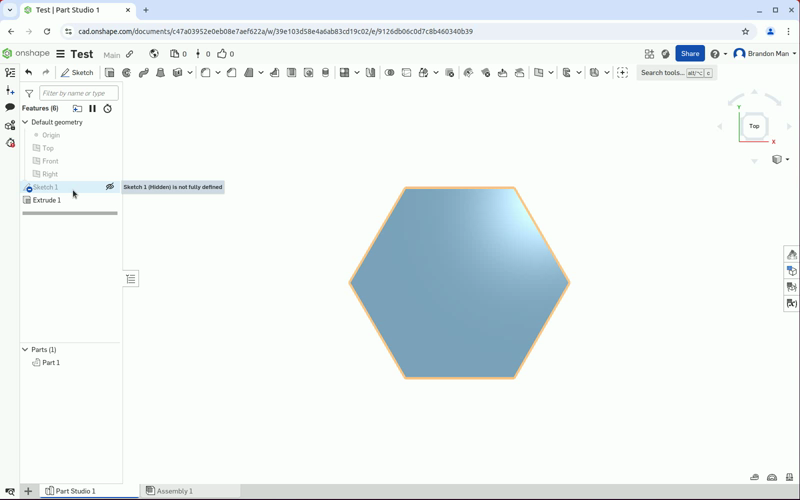
click(73, 189)
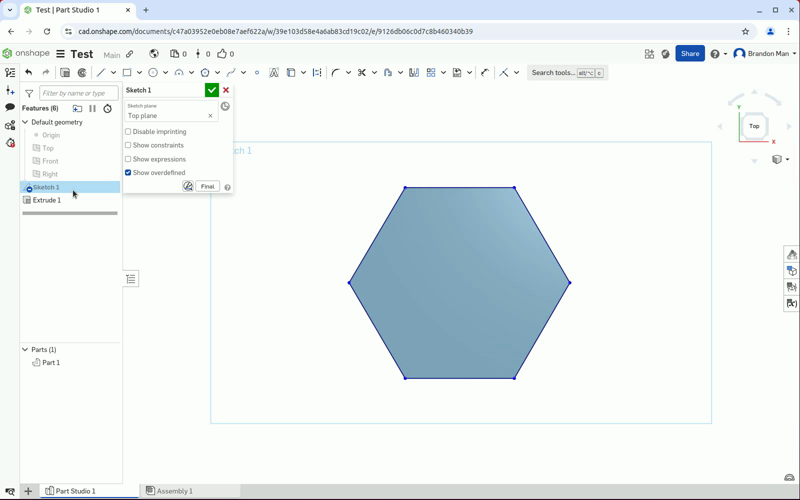
mouse_move(229, 92)
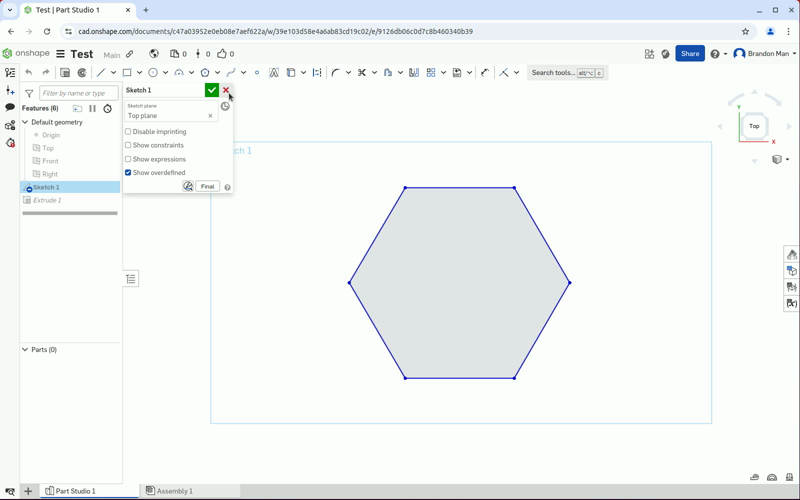
click(229, 92)
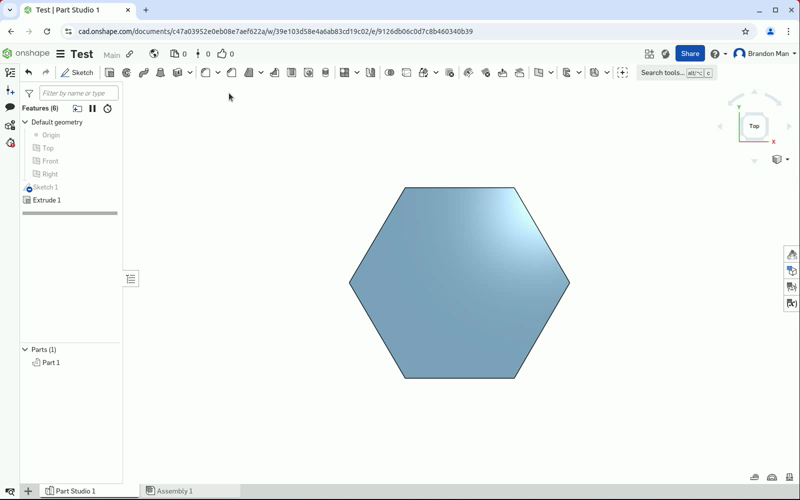
mouse_move(541, 75)
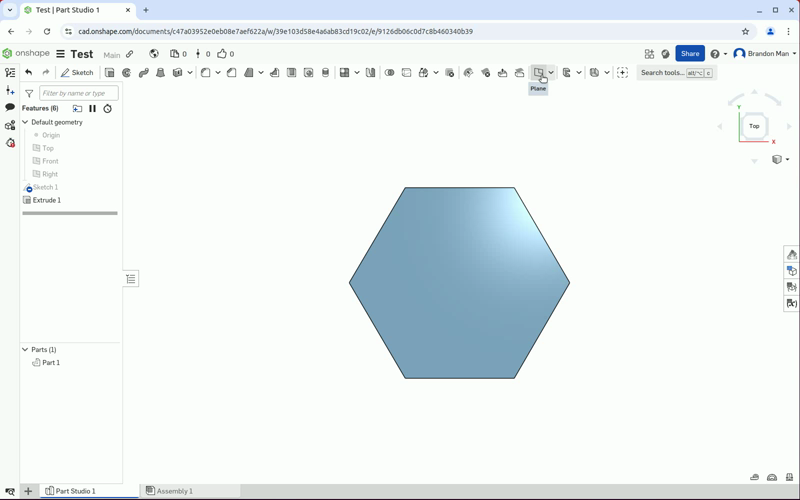
click(541, 75)
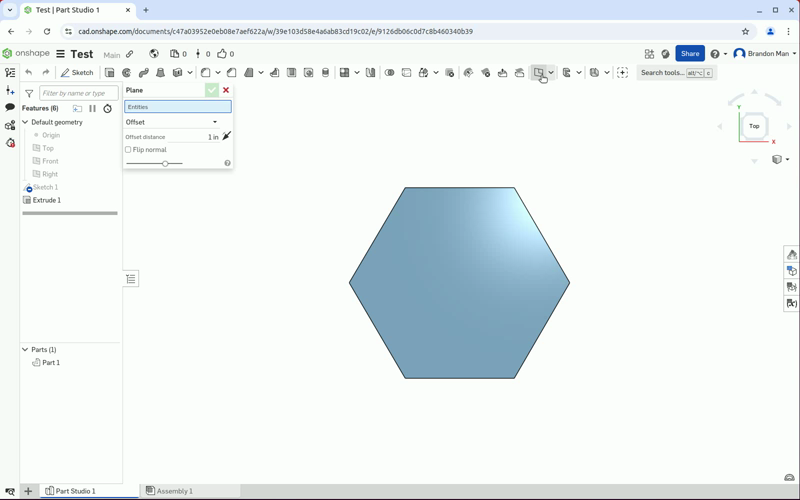
mouse_move(73, 150)
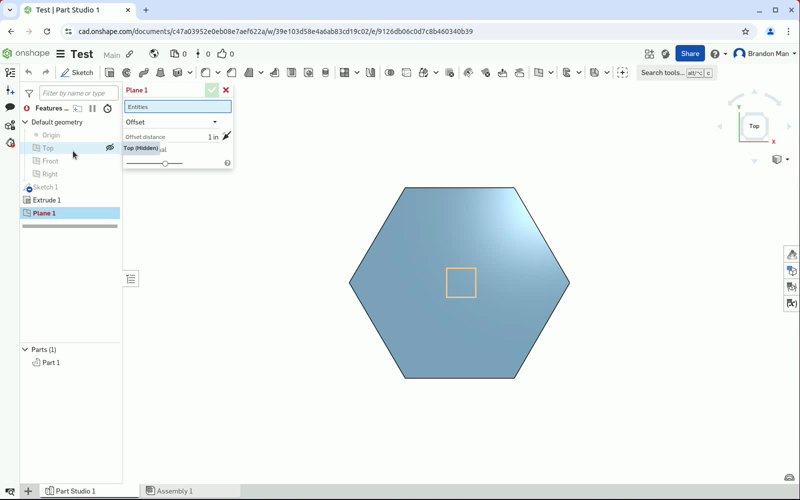
click(73, 150)
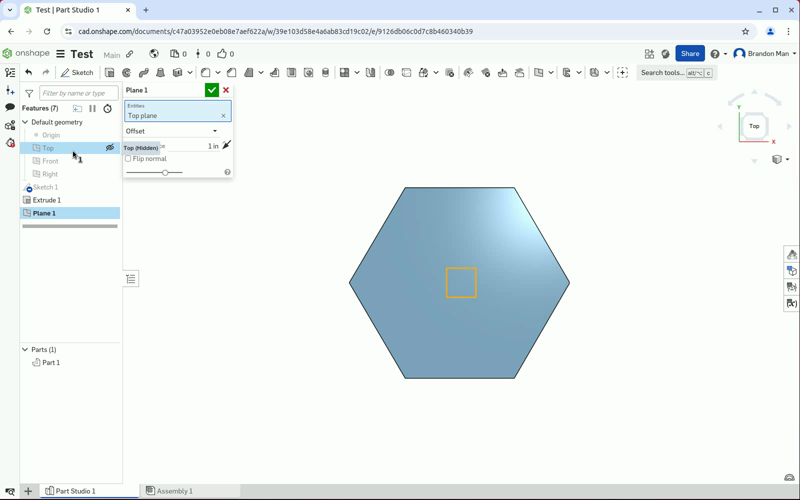
key(tab, 2)
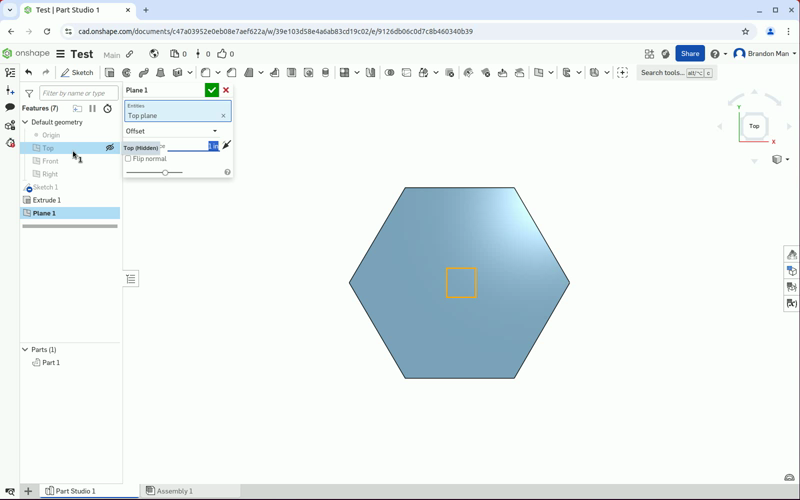
text(15.405)
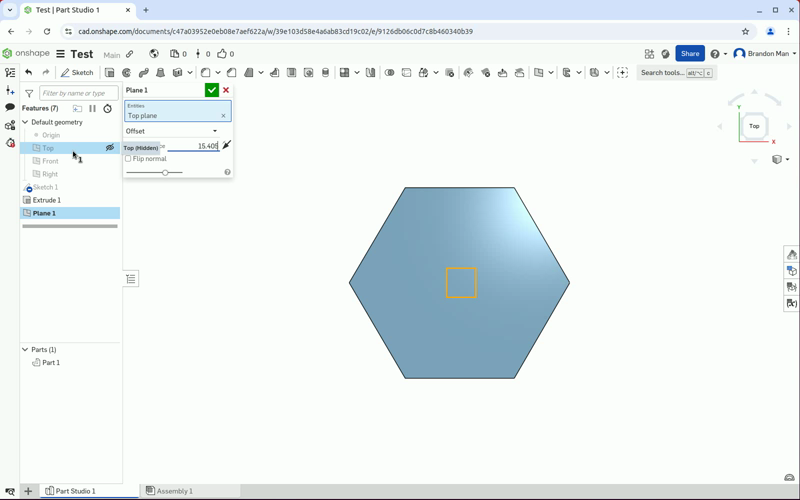
key(enter, 2)
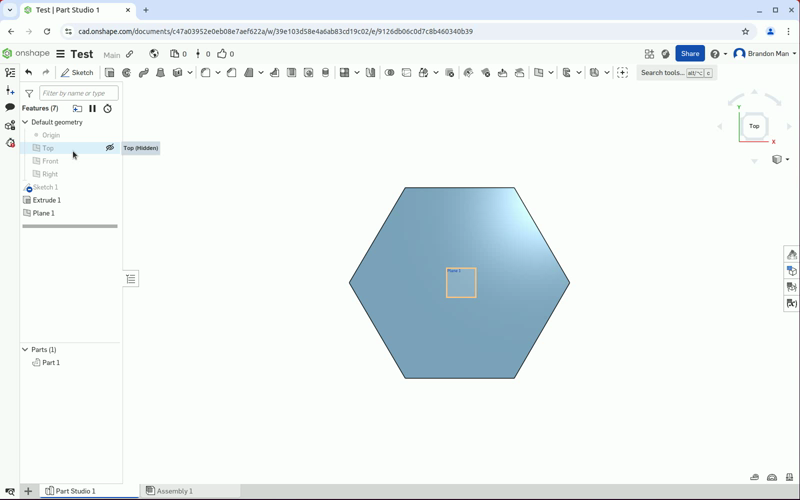
key(shift+s)
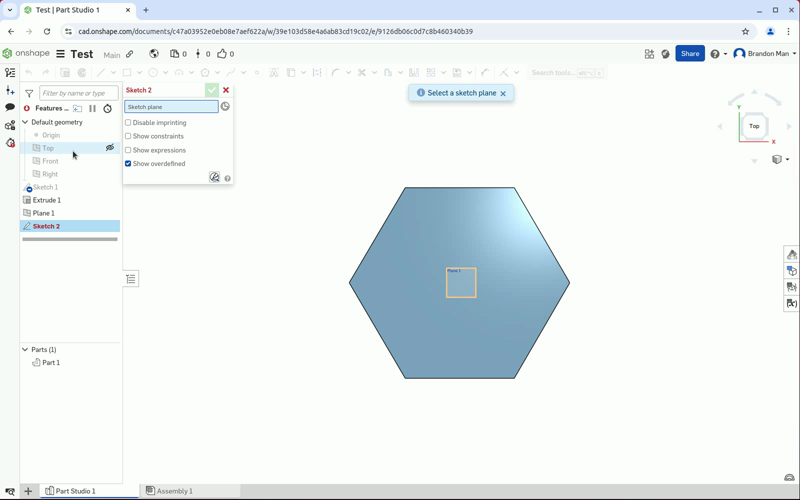
mouse_move(73, 215)
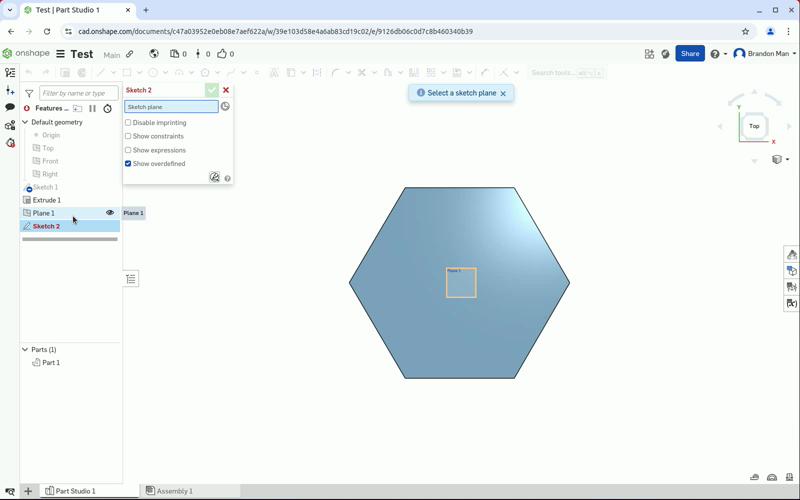
click(73, 215)
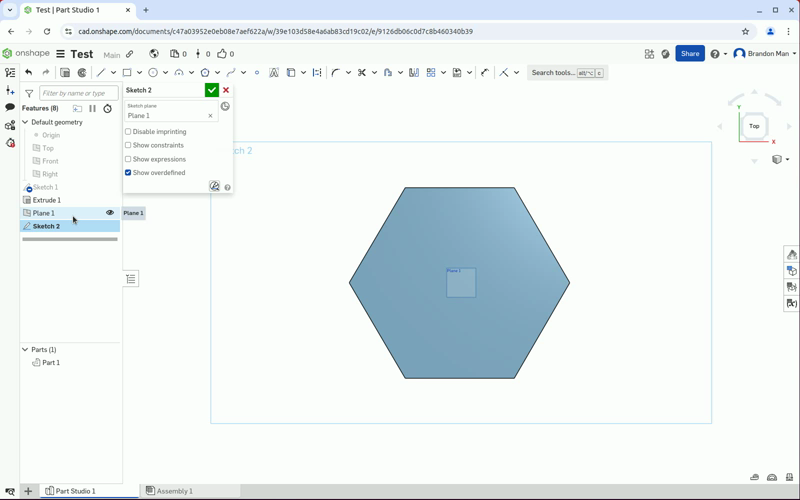
mouse_move(73, 352)
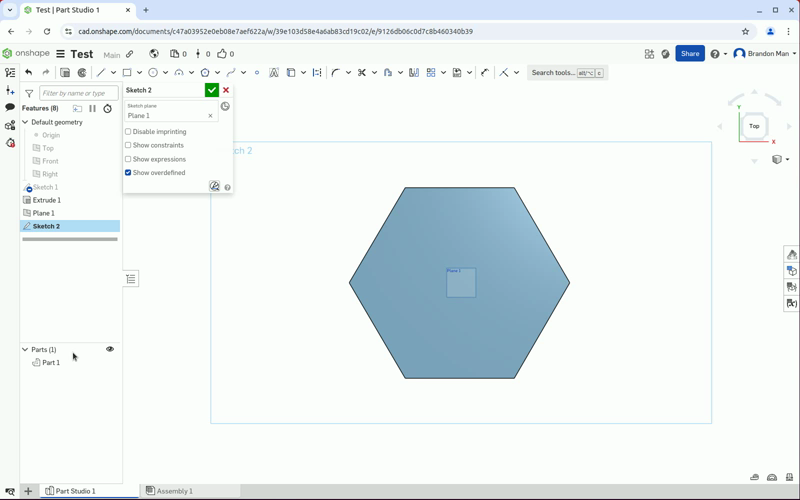
key(y)
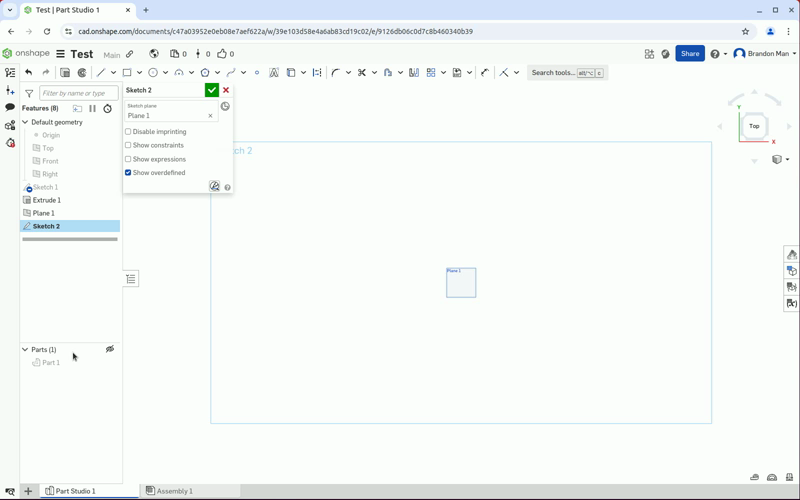
key(c)
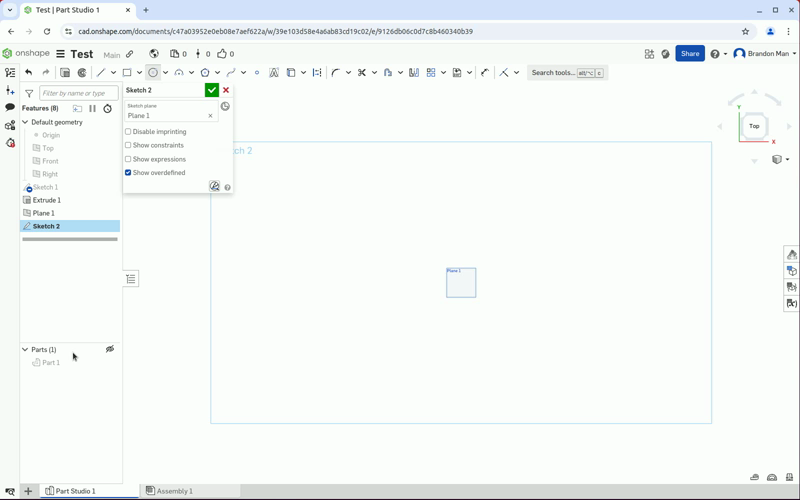
key_down(shift)
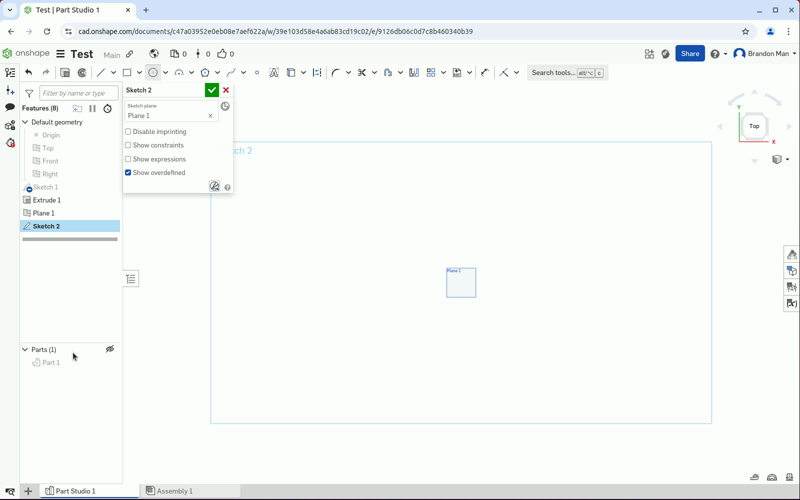
mouse_move(461, 282)
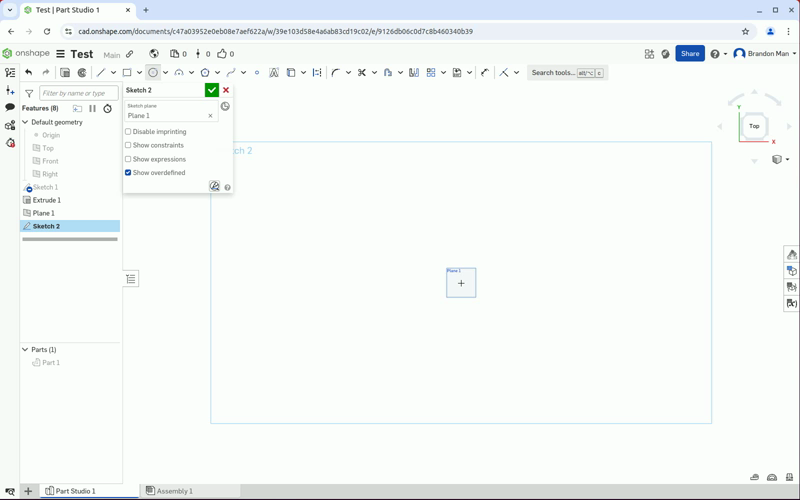
click(461, 282)
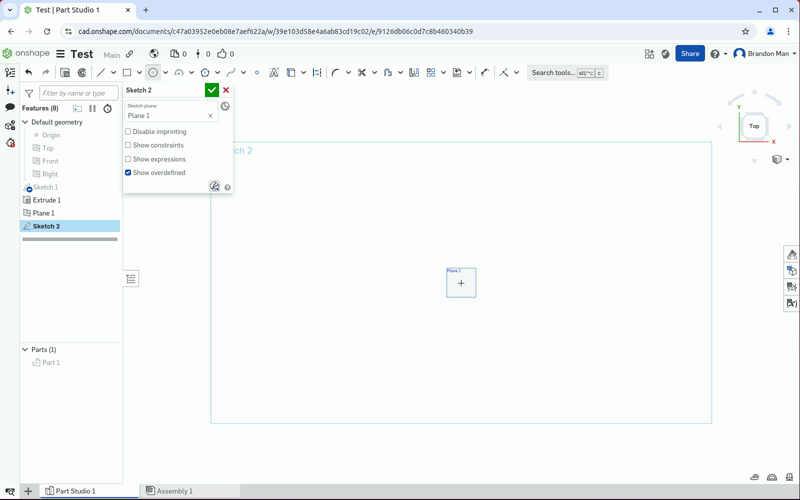
key_up(shift)
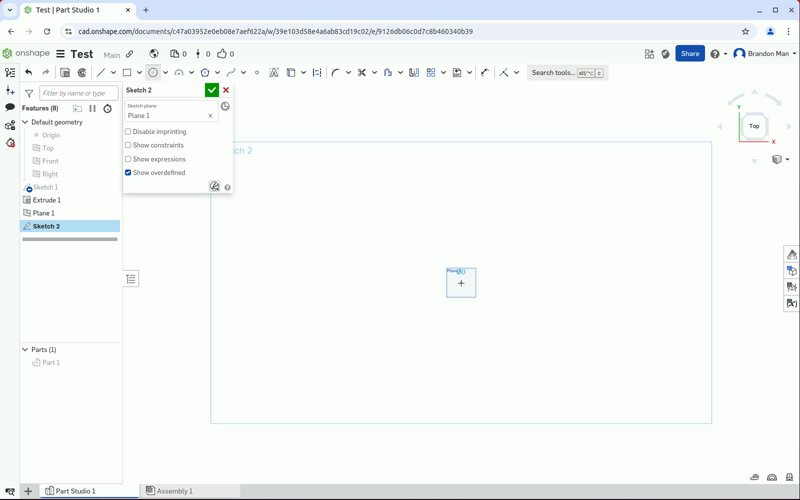
mouse_move(552, 282)
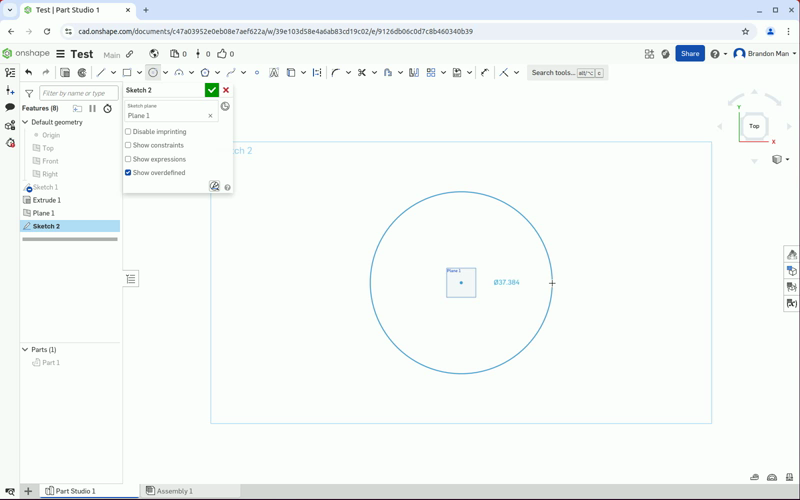
click(552, 282)
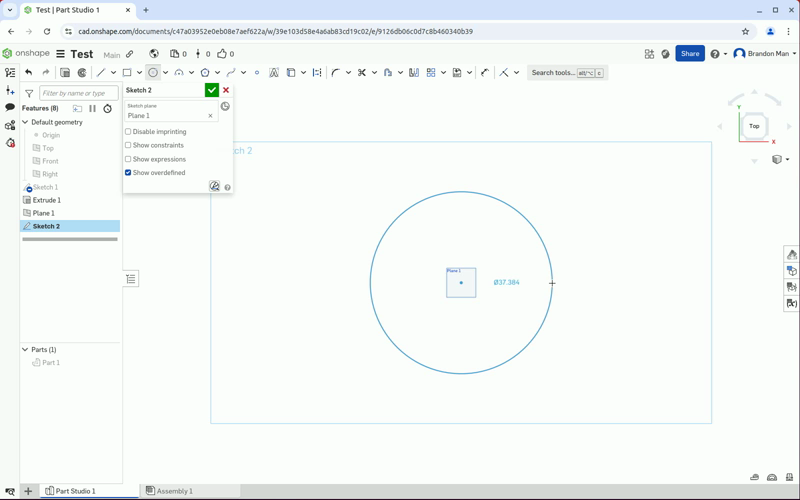
key(esc)
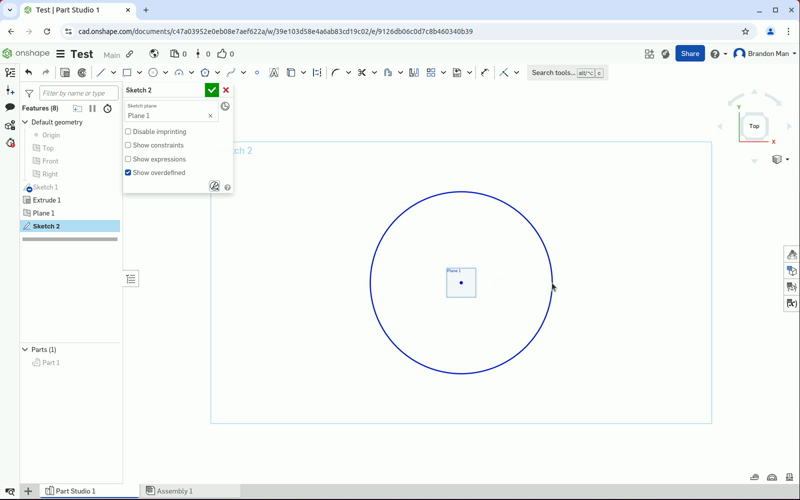
mouse_move(435, 249)
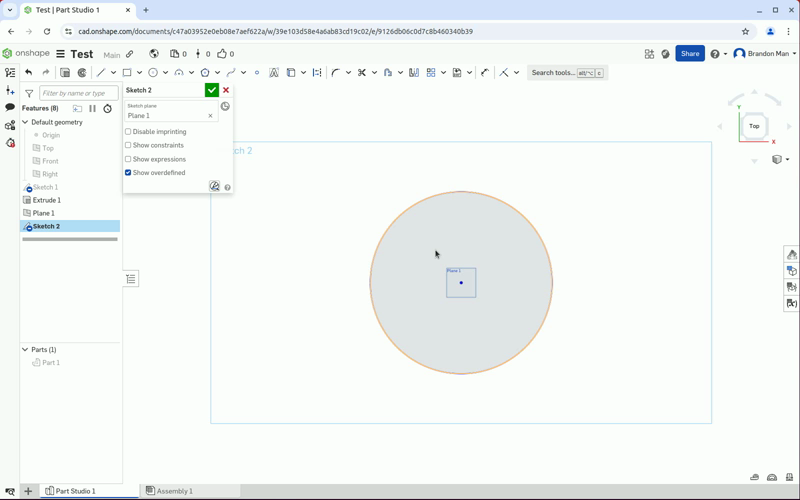
click(435, 249)
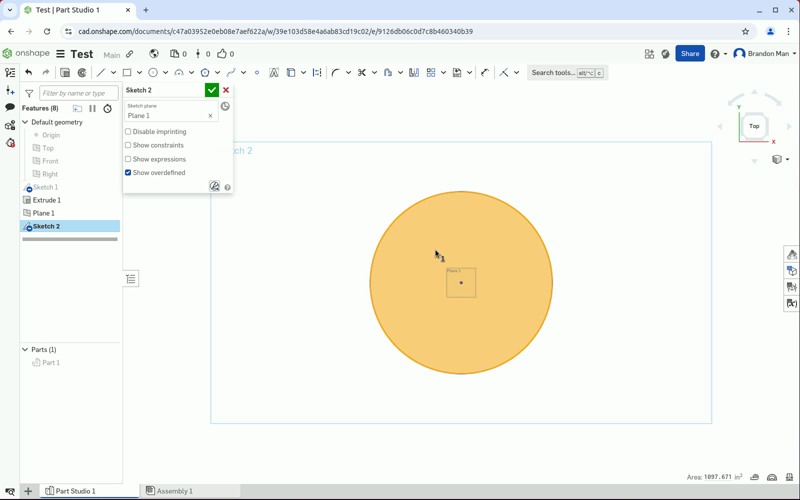
mouse_move(73, 352)
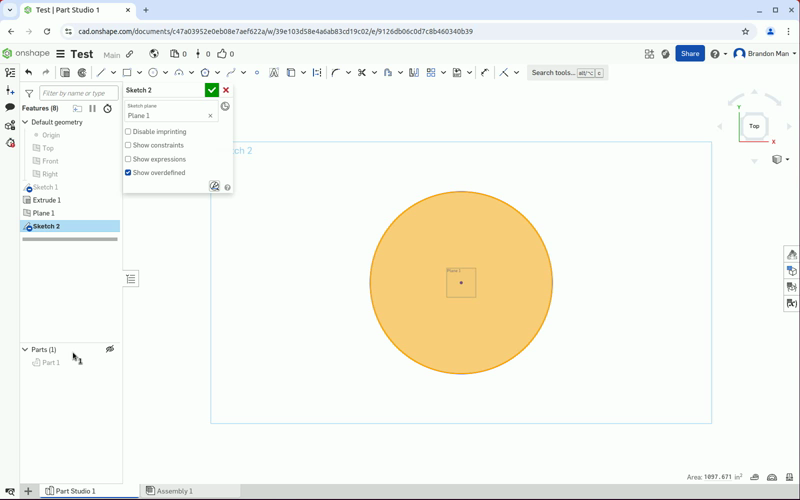
key(shift+y)
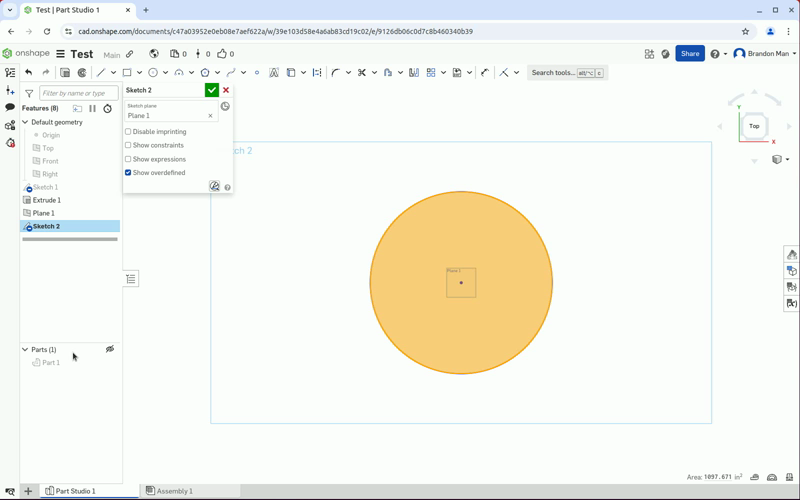
key(shift+e)
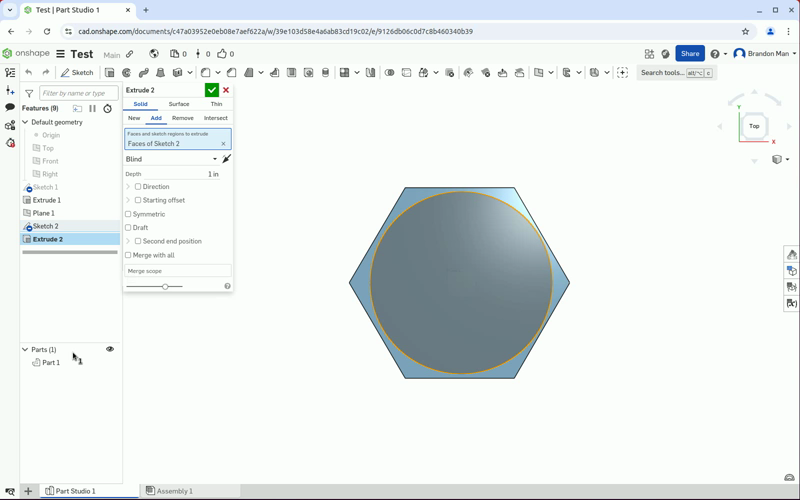
mouse_move(143, 106)
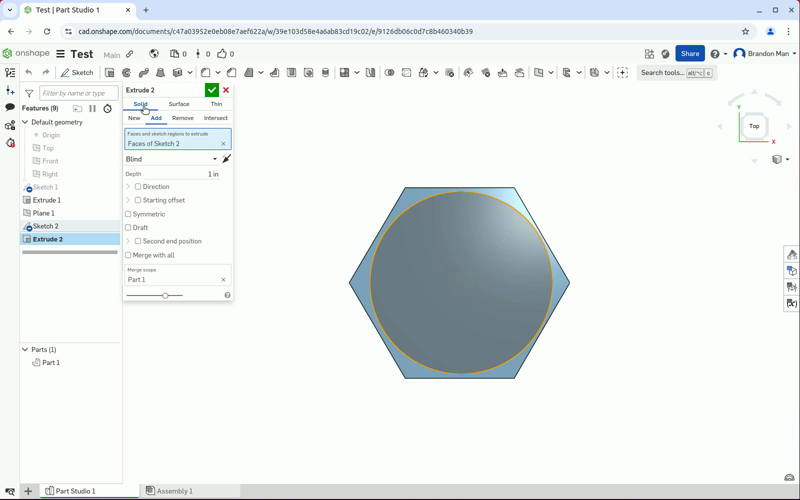
click(143, 106)
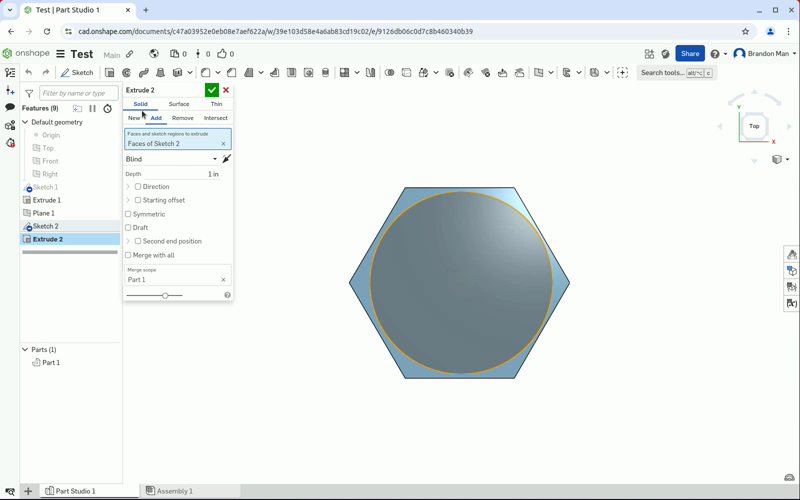
mouse_move(137, 120)
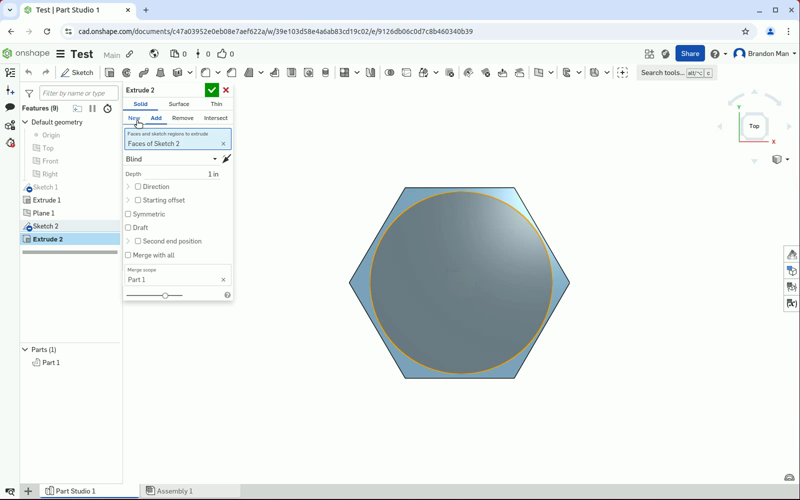
click(137, 120)
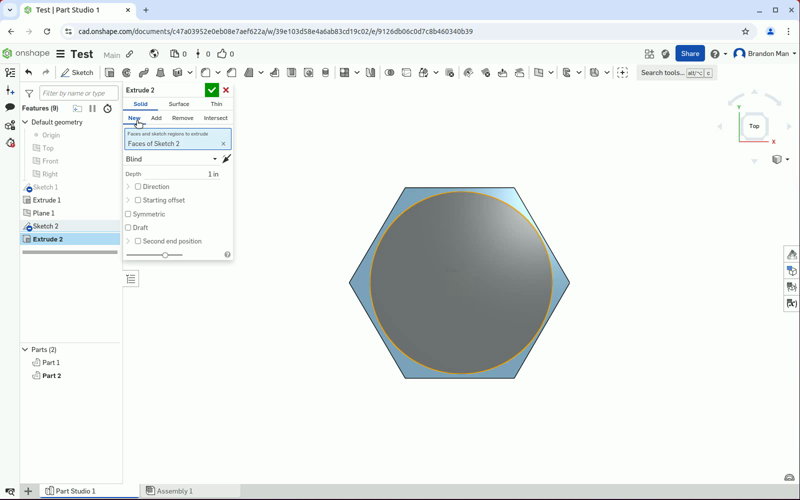
key(tab, 4)
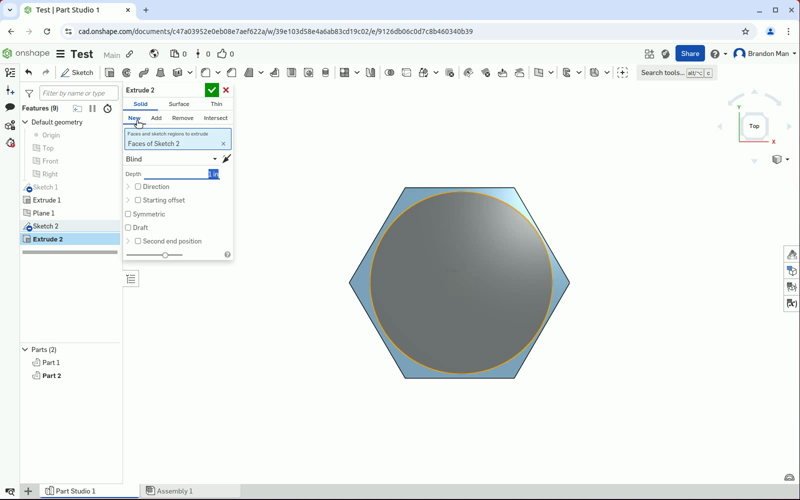
text(7.703)
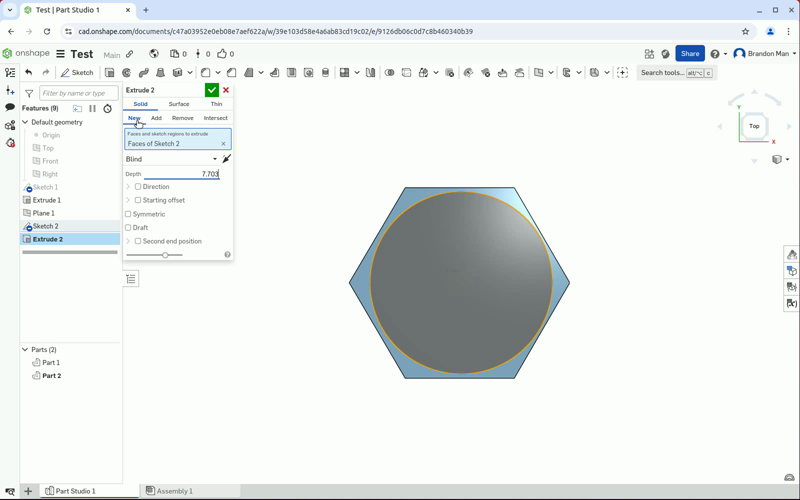
key(enter)
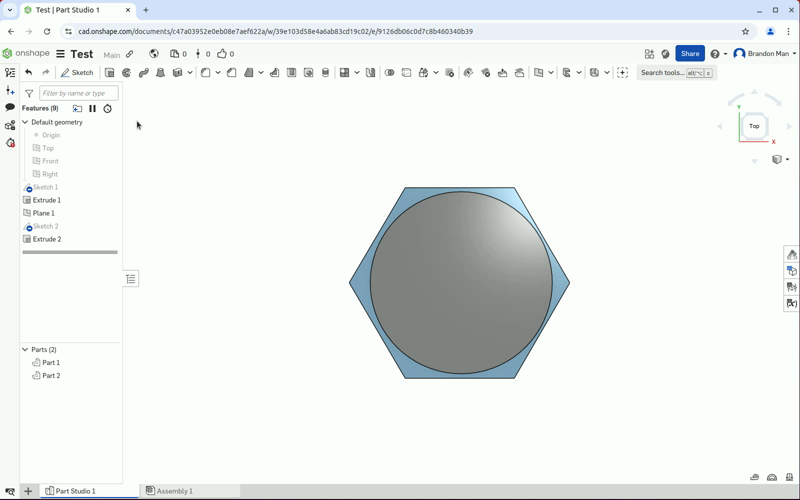
key(shift+h)
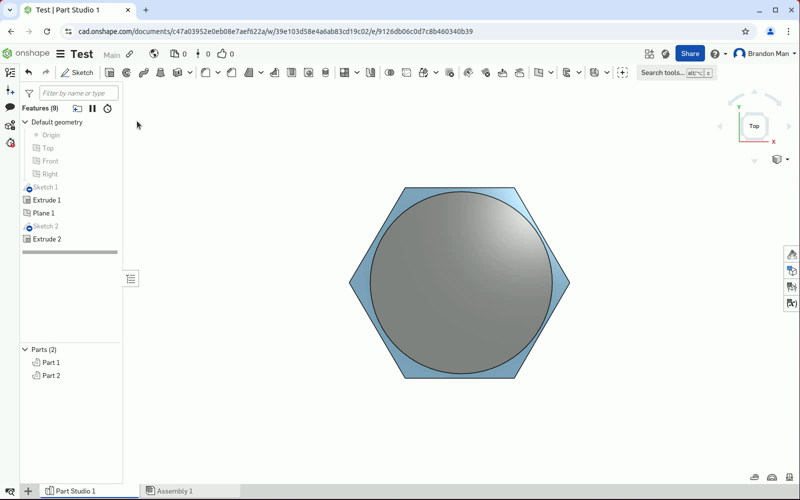
key(shift+h)
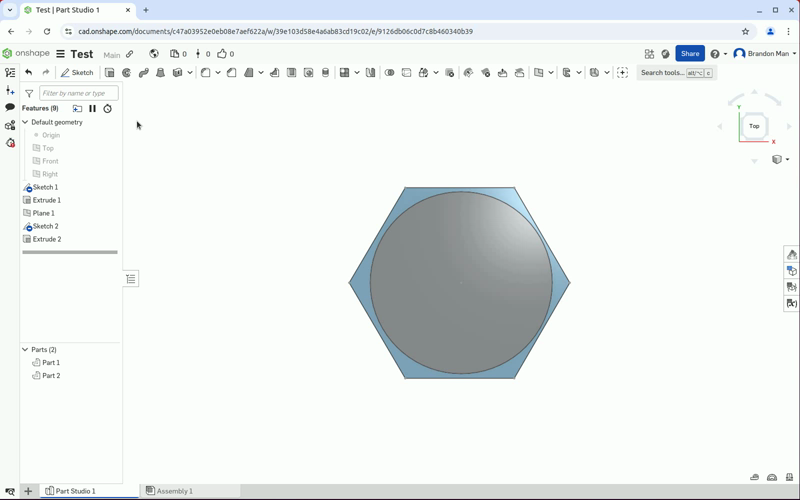
key(shift+7)
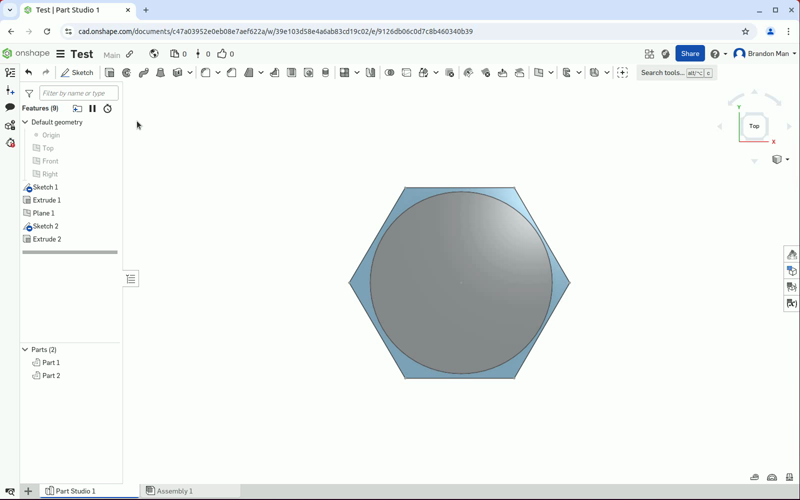
key(up, 3)
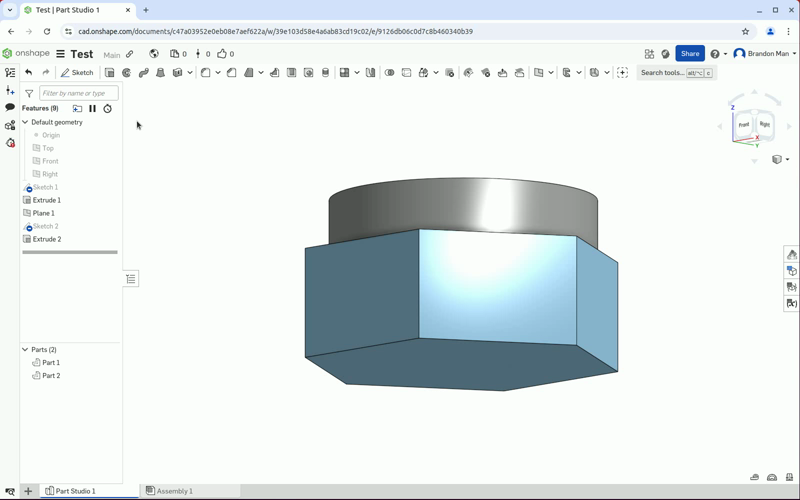
key(left, 3)
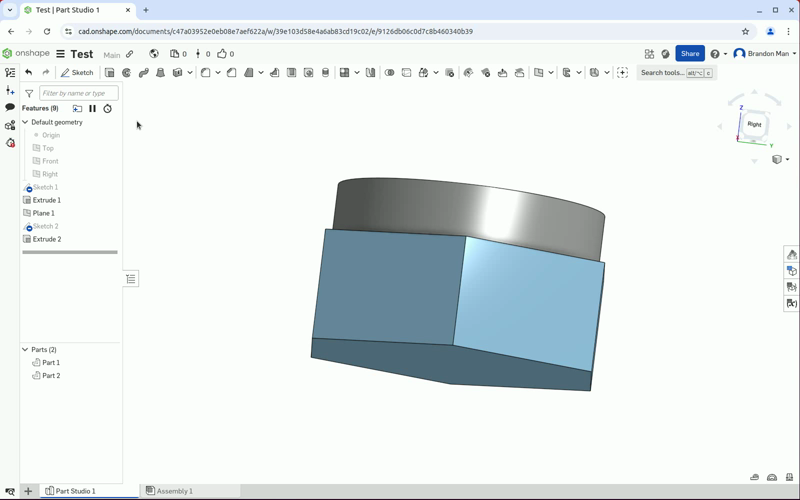
key(right, 3)
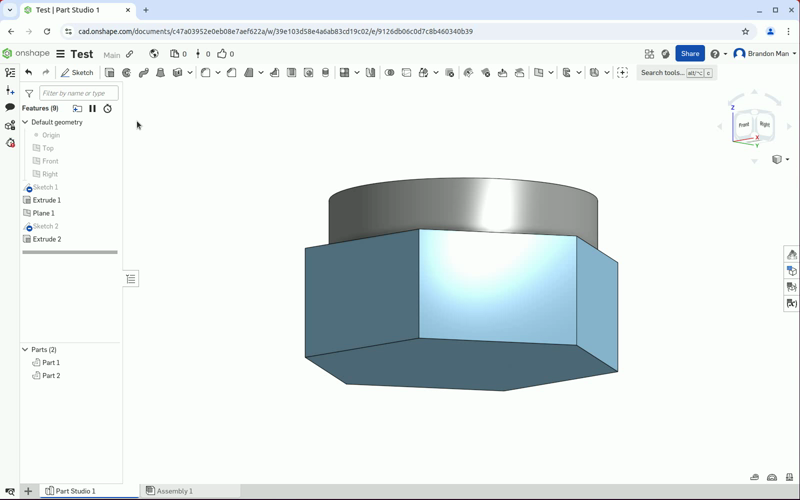
key(down, 3)
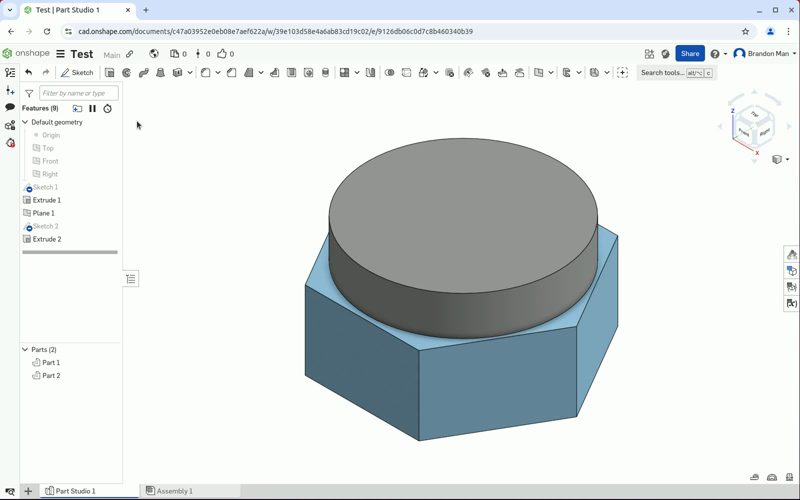
mouse_move(73, 189)
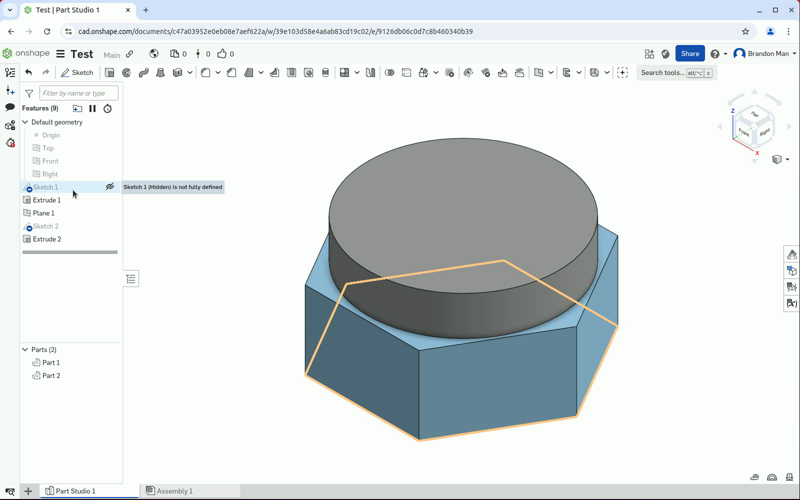
click(73, 189)